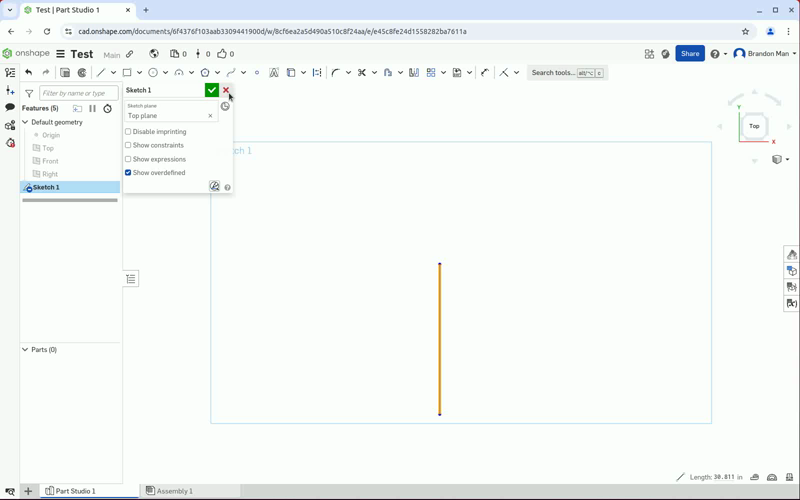
key(shift+h)
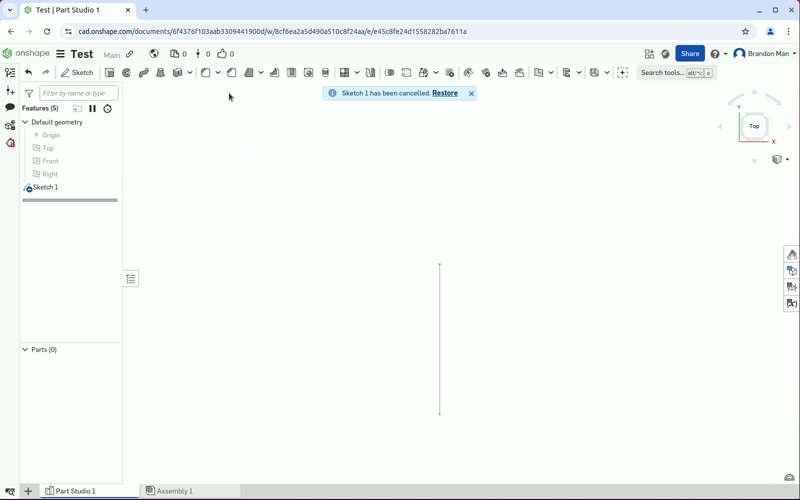
key(shift+s)
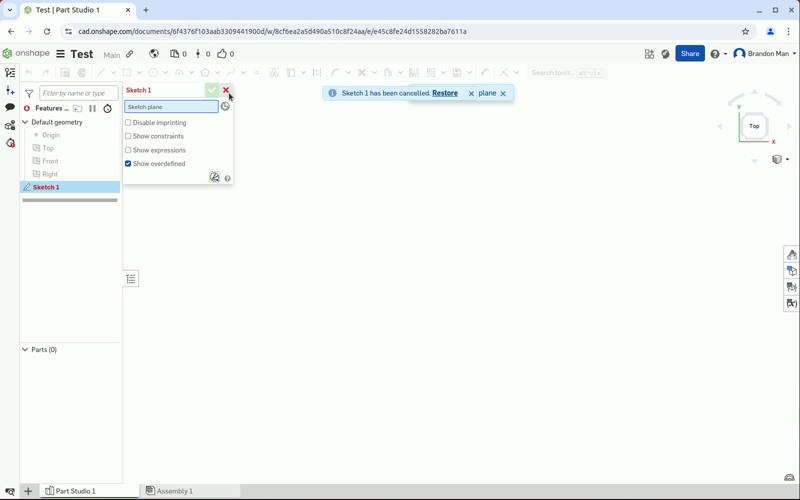
mouse_move(73, 150)
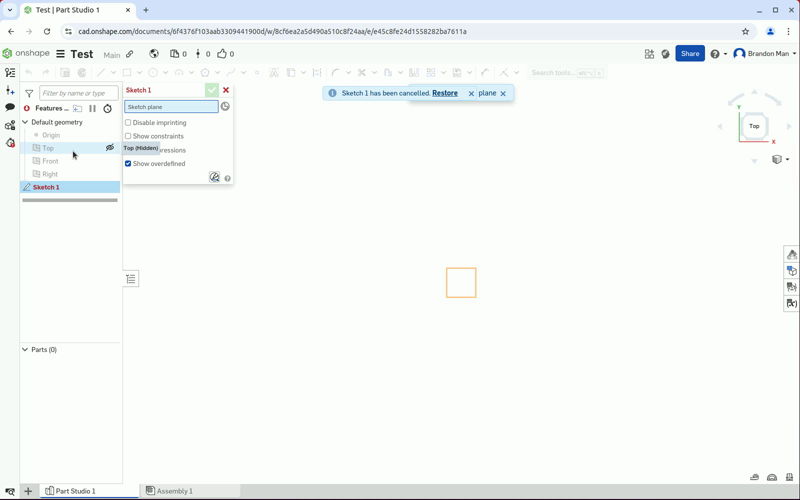
click(73, 150)
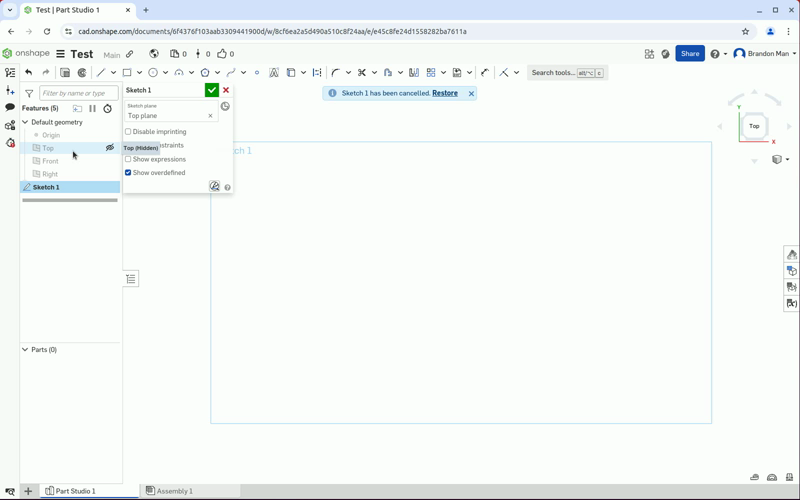
mouse_move(73, 352)
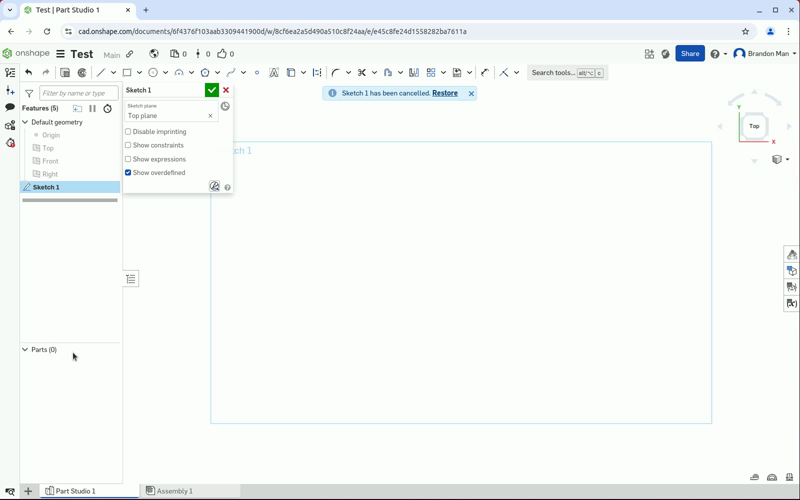
key(y)
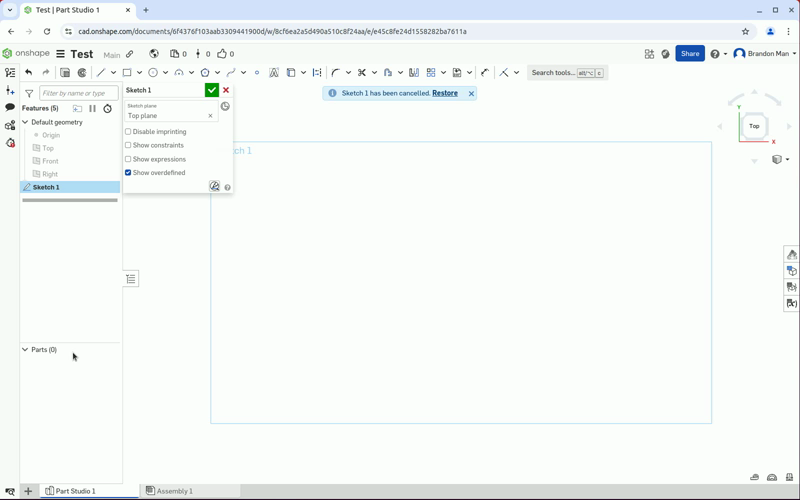
key(c)
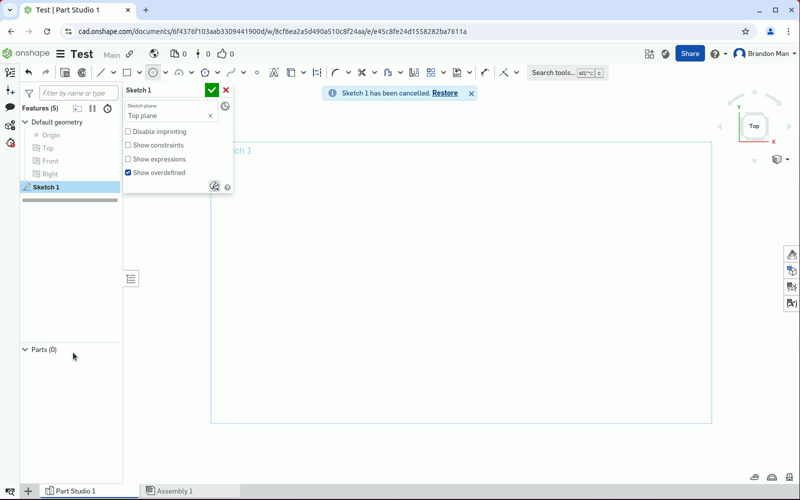
key_down(shift)
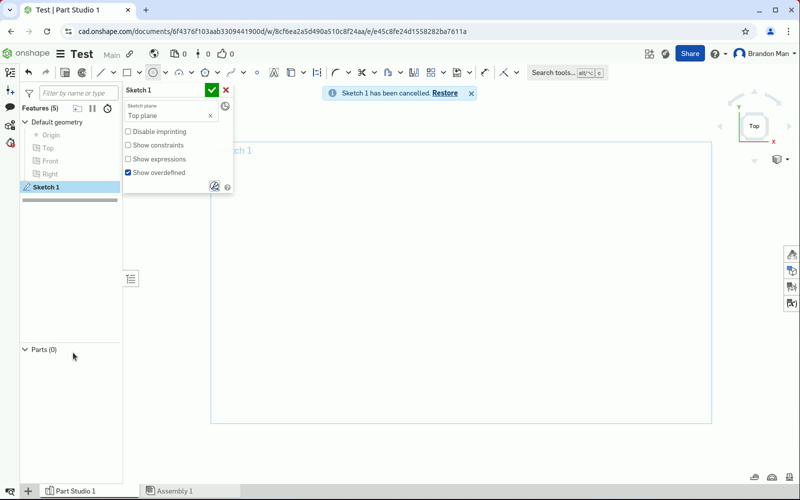
mouse_move(460, 282)
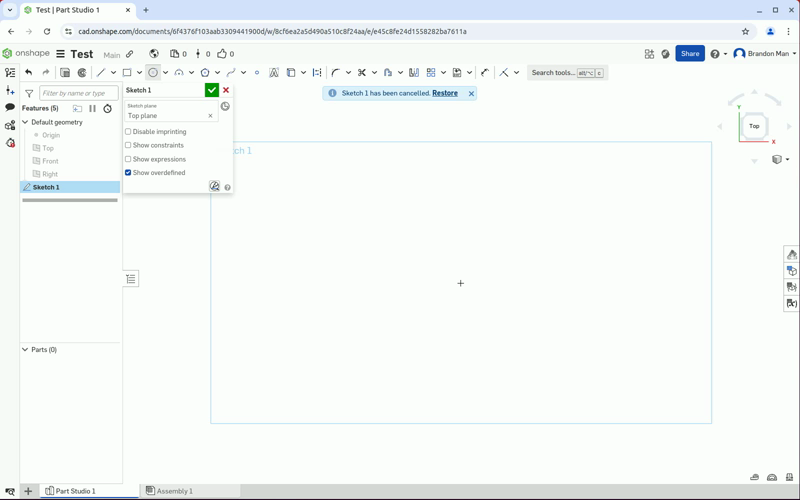
click(460, 282)
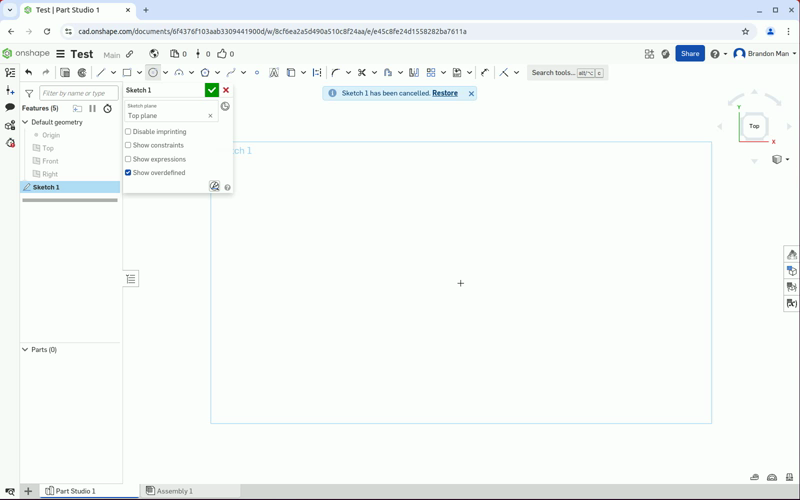
key_up(shift)
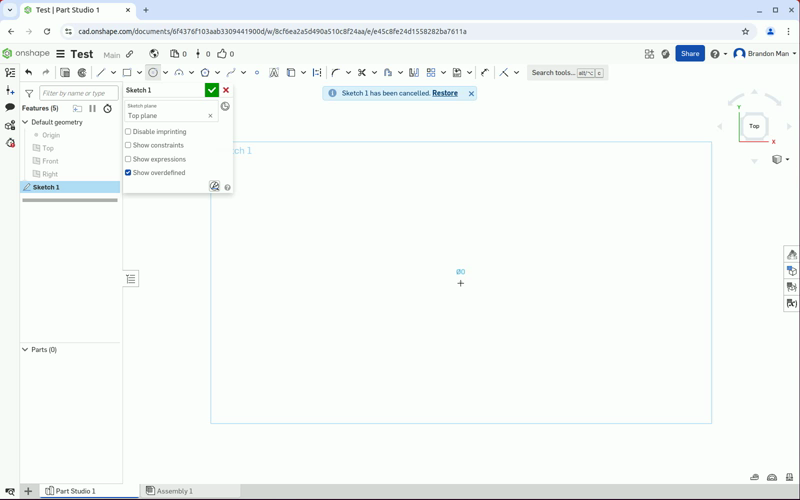
mouse_move(467, 282)
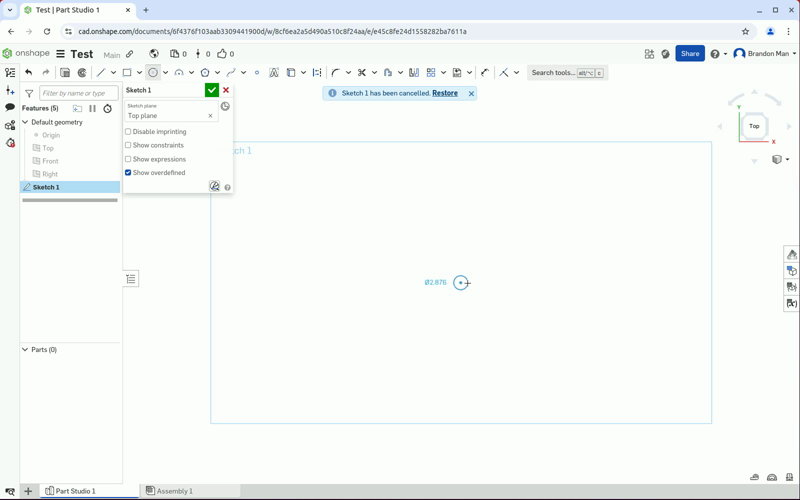
click(467, 282)
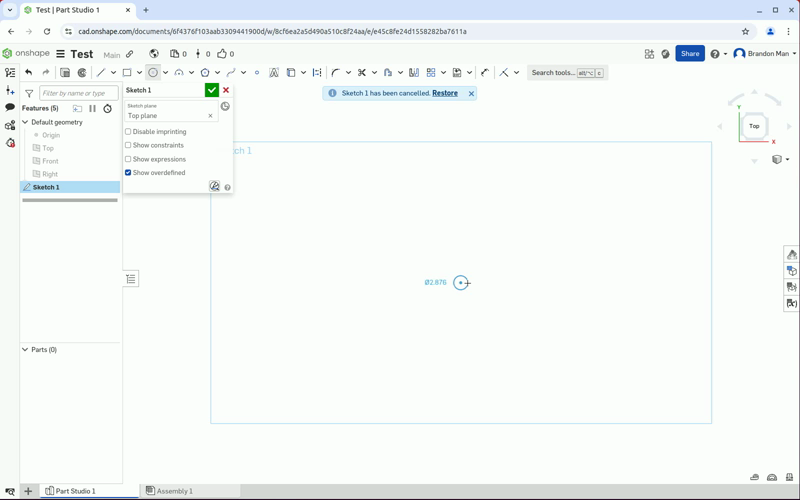
key(esc)
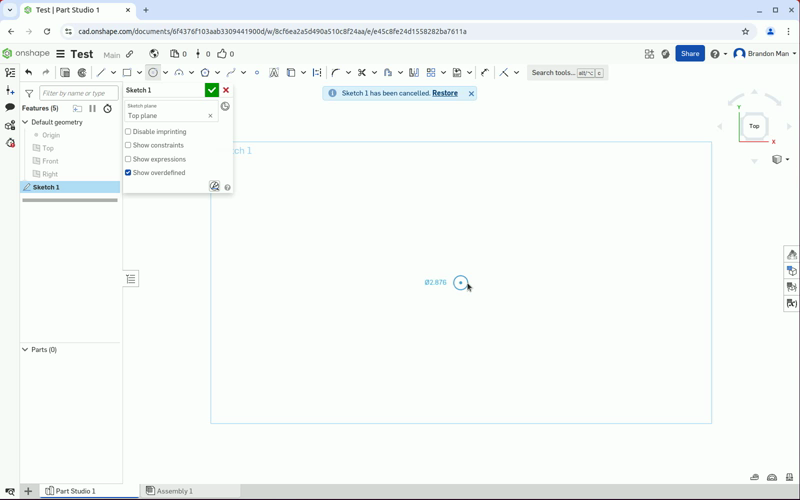
mouse_move(460, 278)
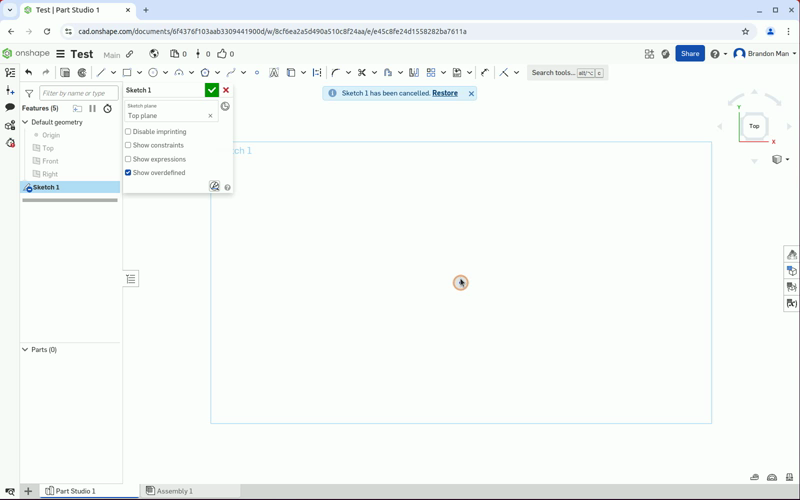
scroll(6)
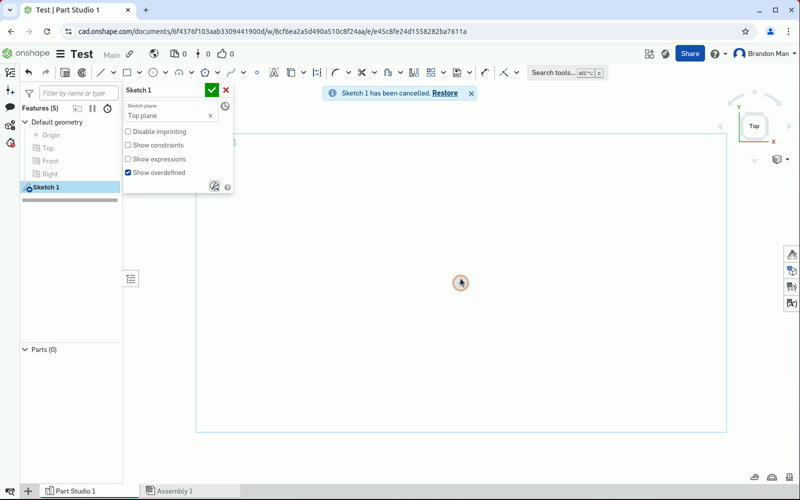
scroll(6)
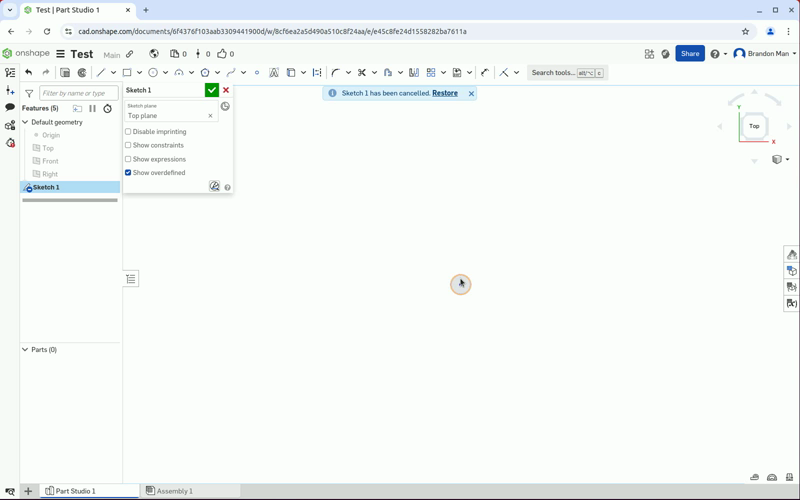
scroll(6)
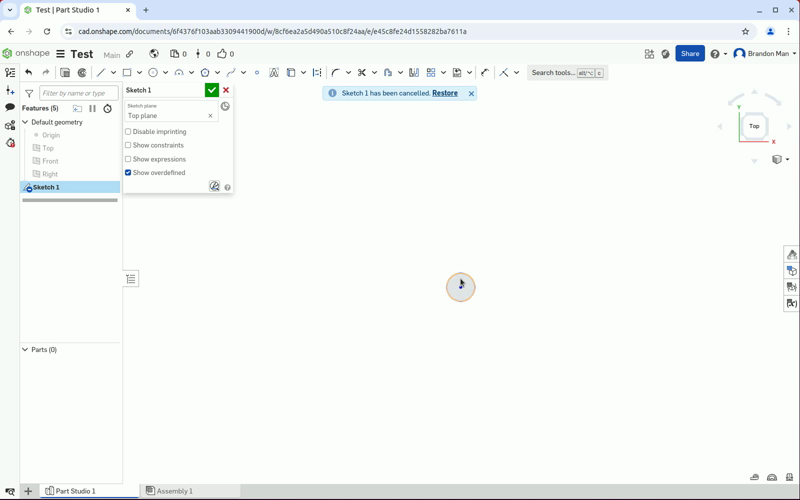
scroll(6)
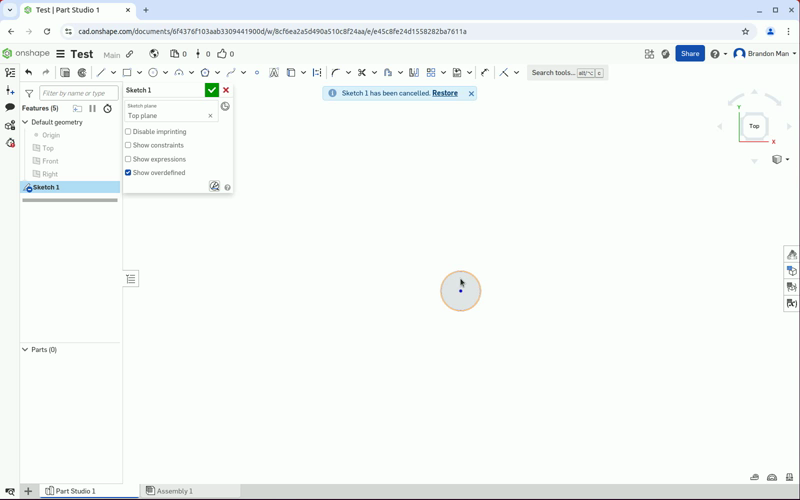
scroll(6)
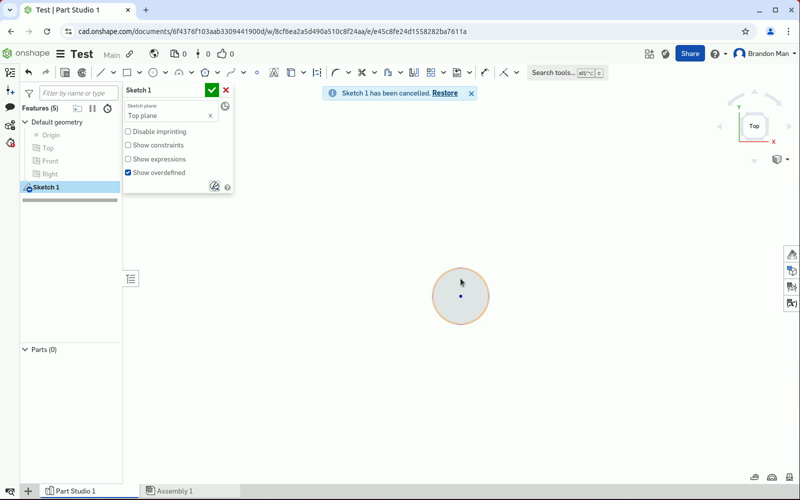
scroll(6)
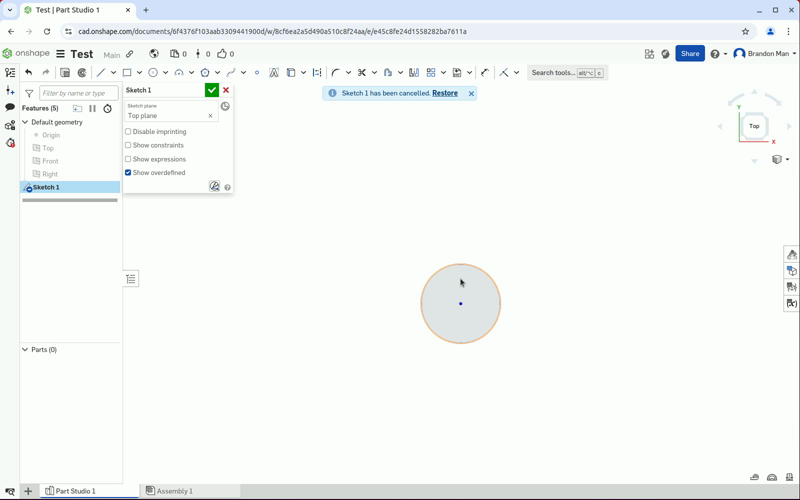
scroll(6)
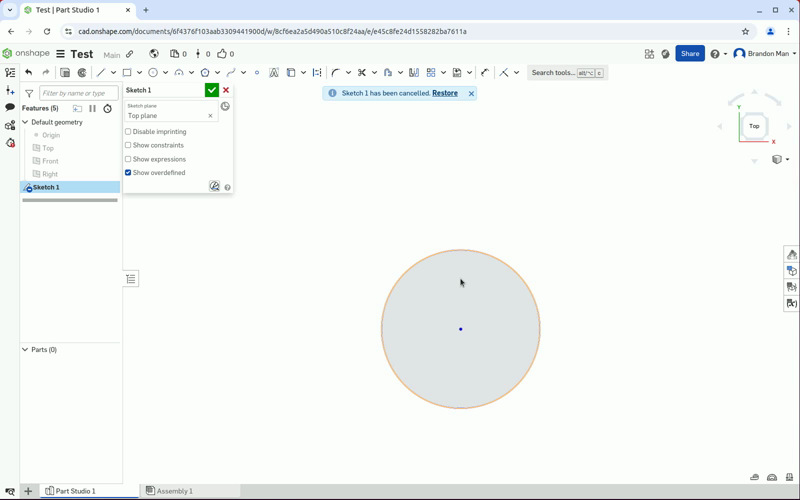
click(460, 278)
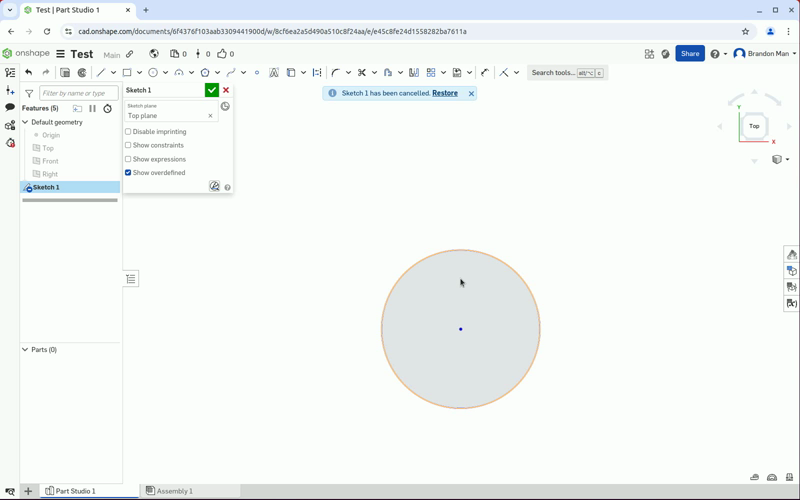
scroll(-6)
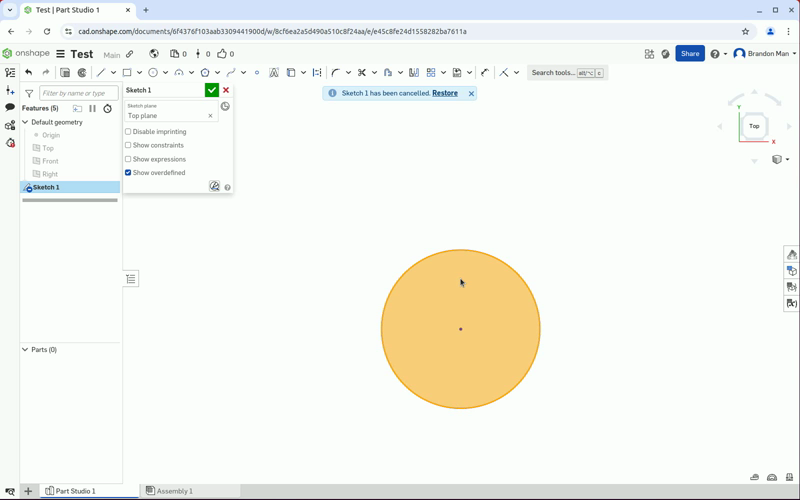
scroll(-6)
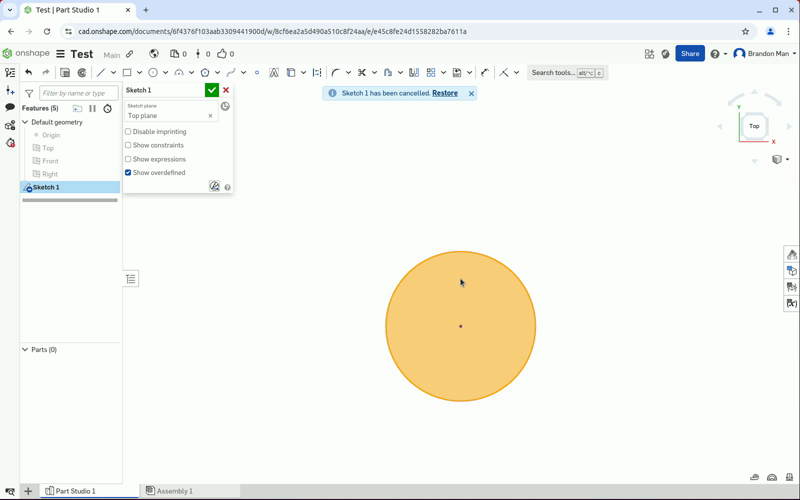
scroll(-6)
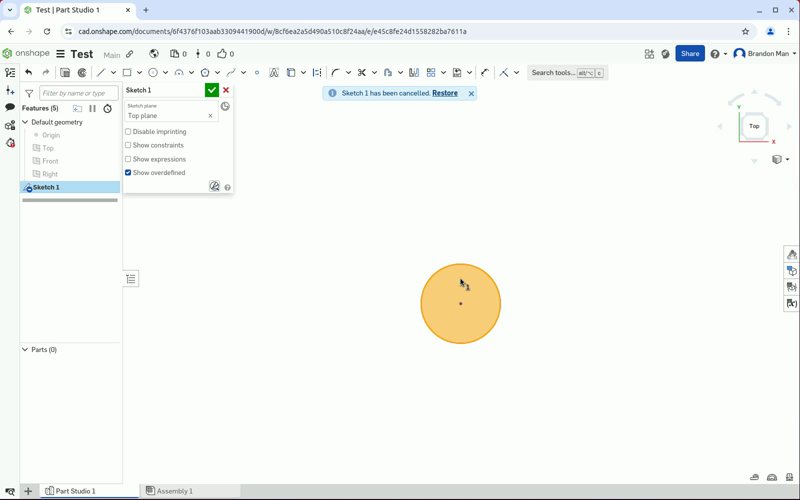
scroll(-6)
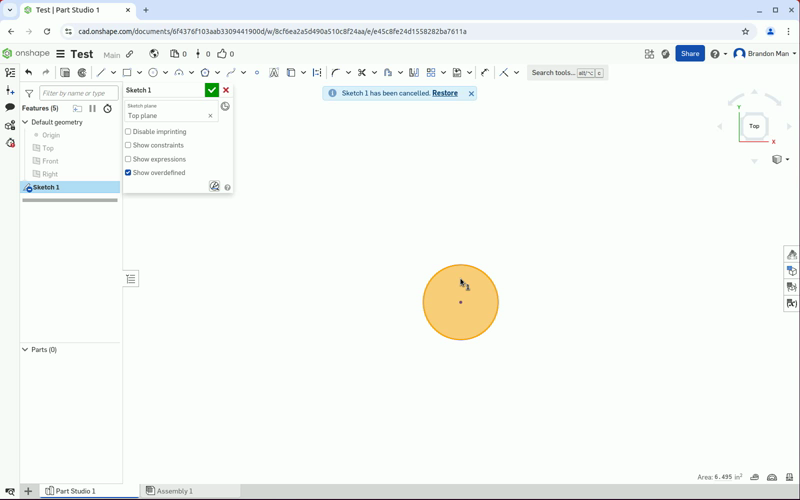
scroll(-6)
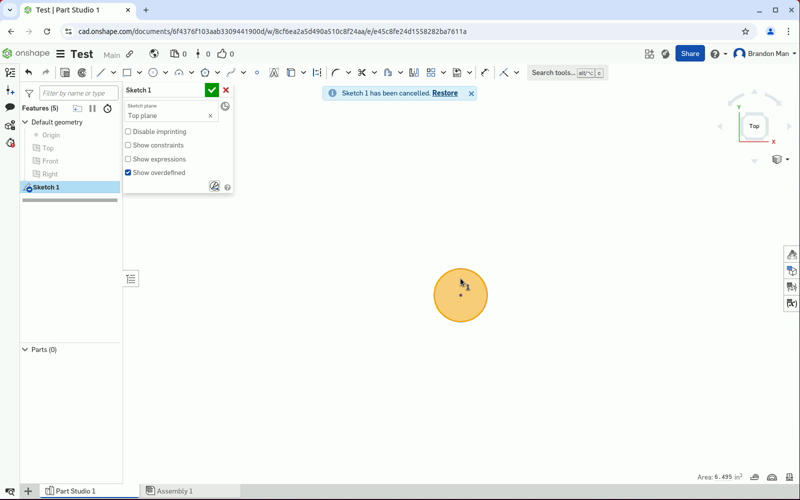
scroll(-6)
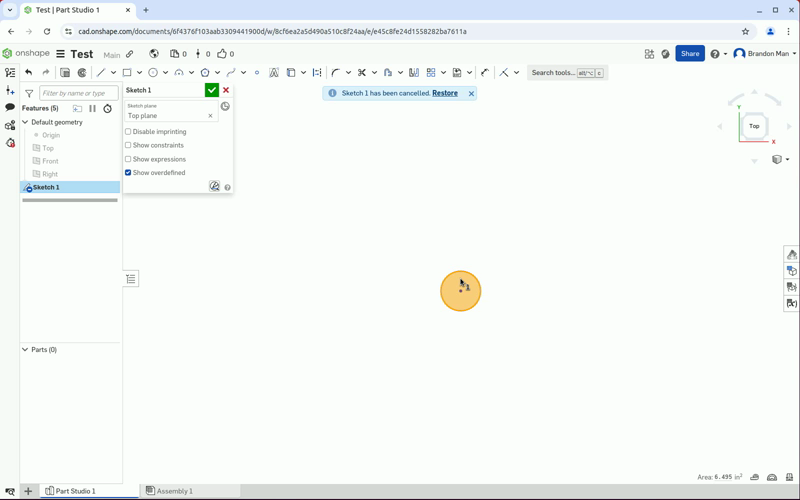
scroll(-6)
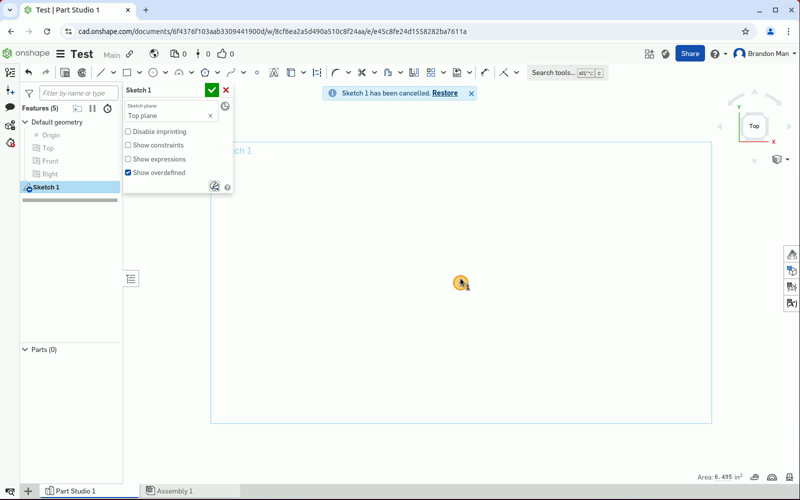
mouse_move(73, 352)
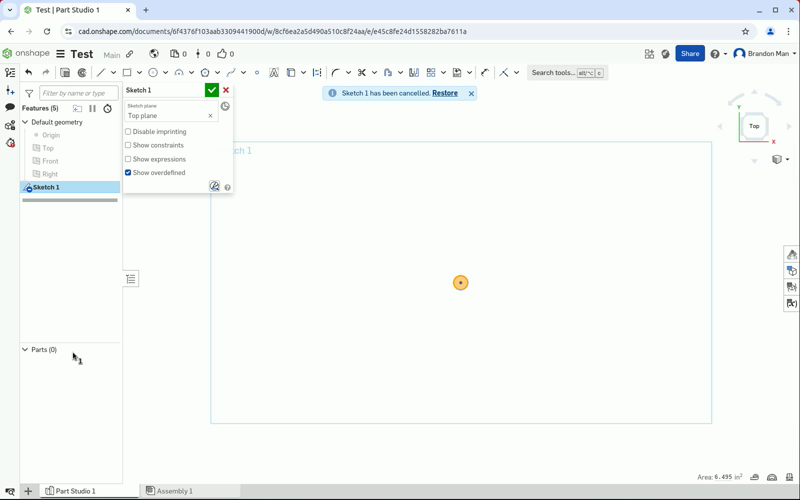
key(shift+y)
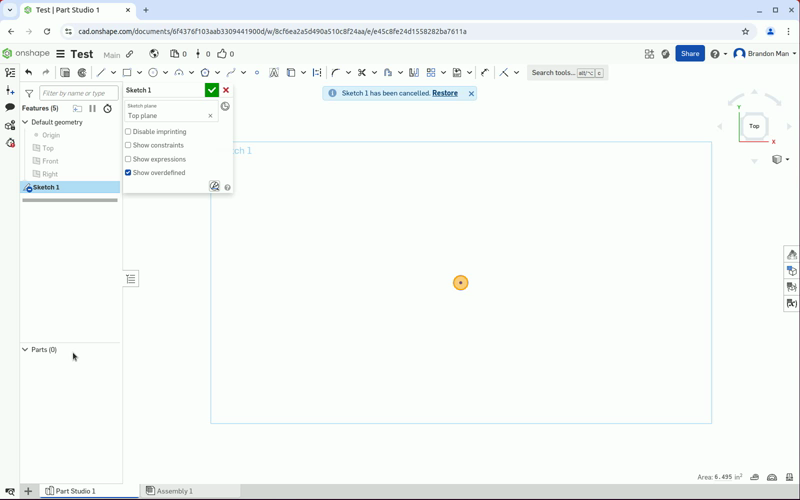
key(shift+e)
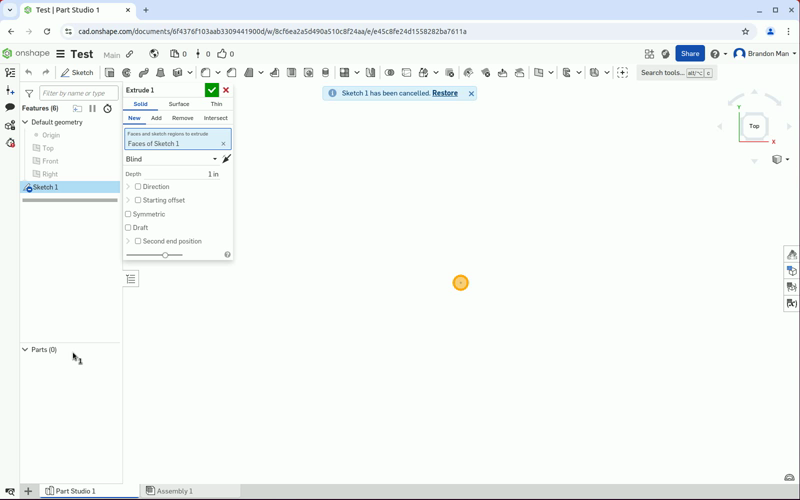
mouse_move(143, 106)
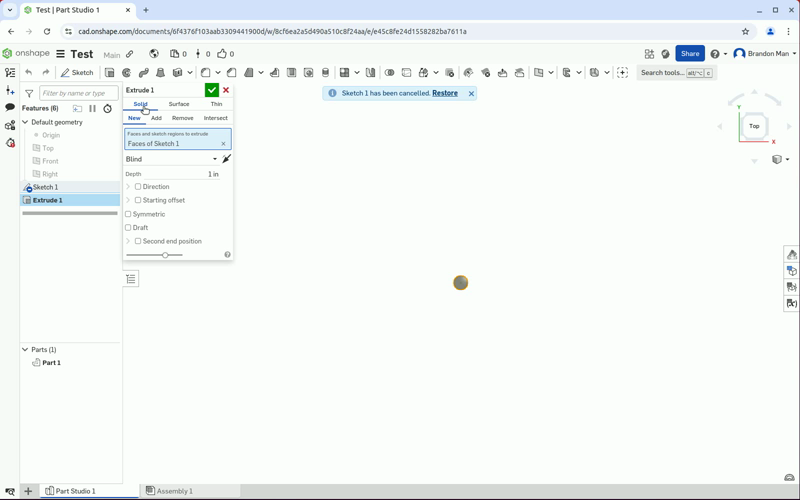
click(143, 106)
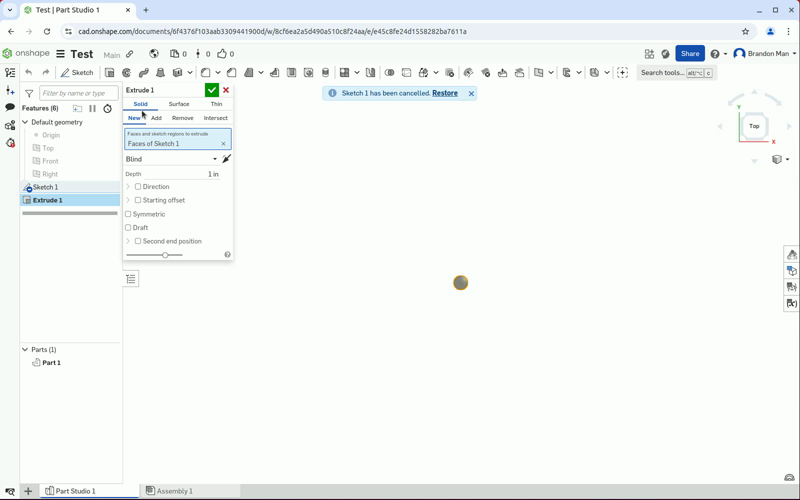
mouse_move(137, 120)
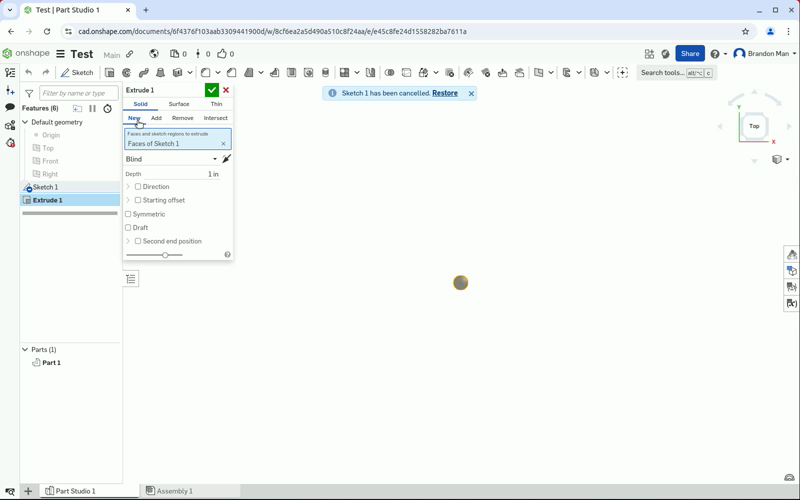
click(137, 120)
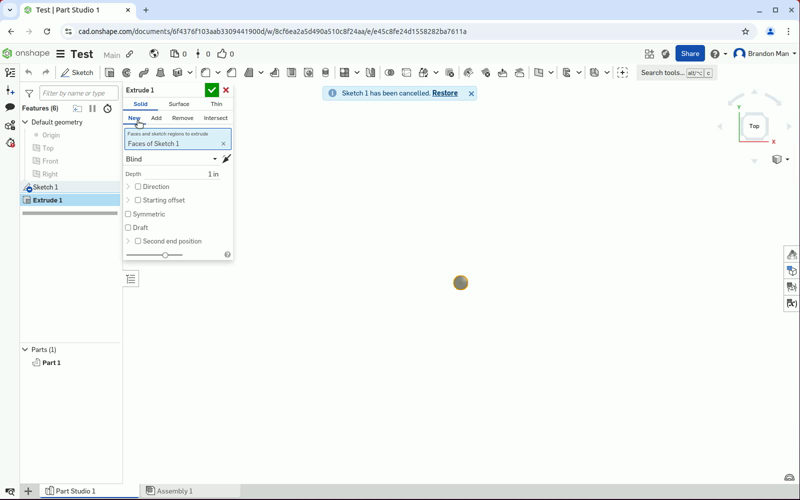
key(tab, 4)
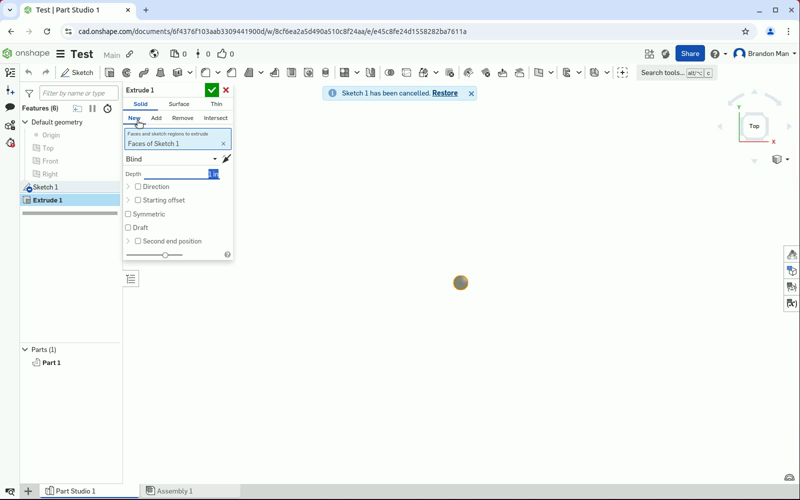
text(13.721)
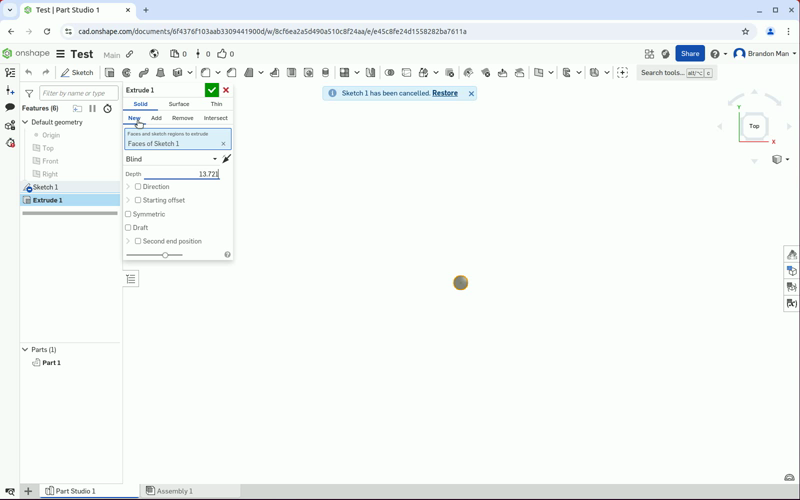
key(enter)
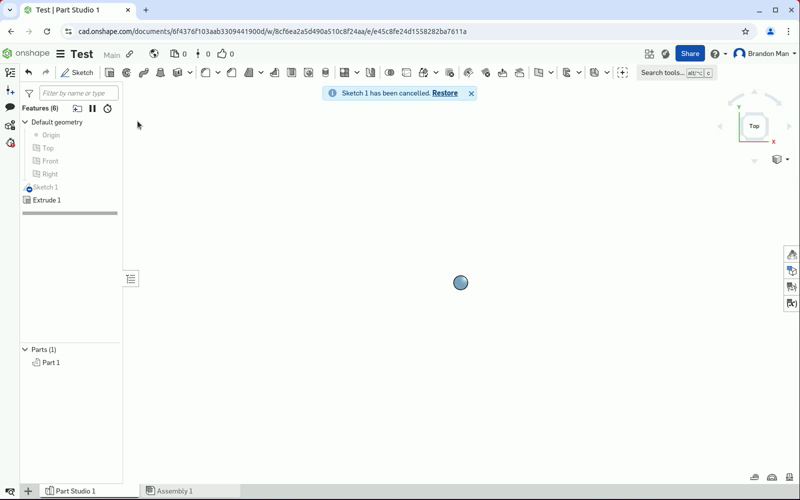
key(shift+h)
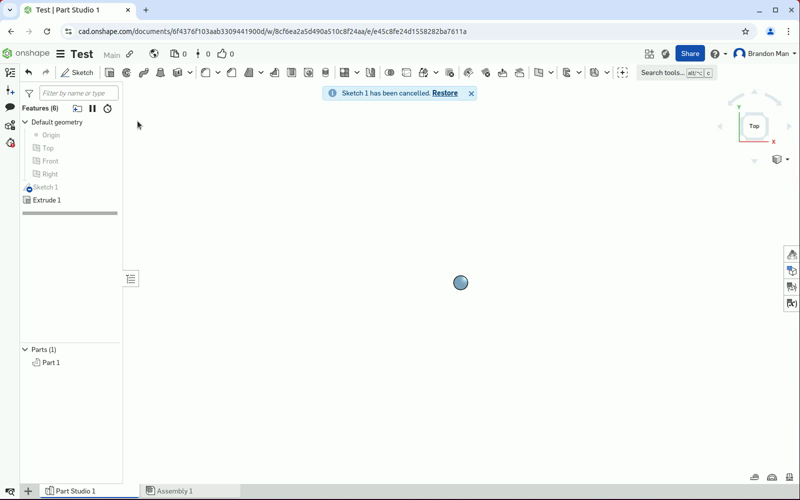
key(shift+h)
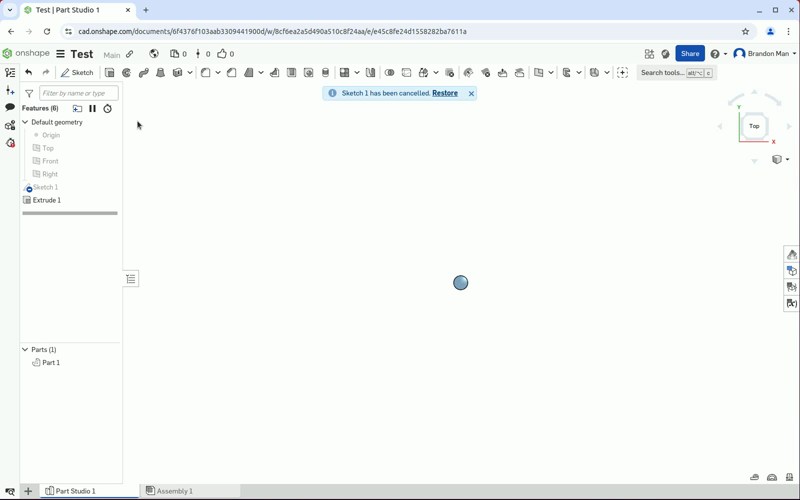
mouse_move(73, 189)
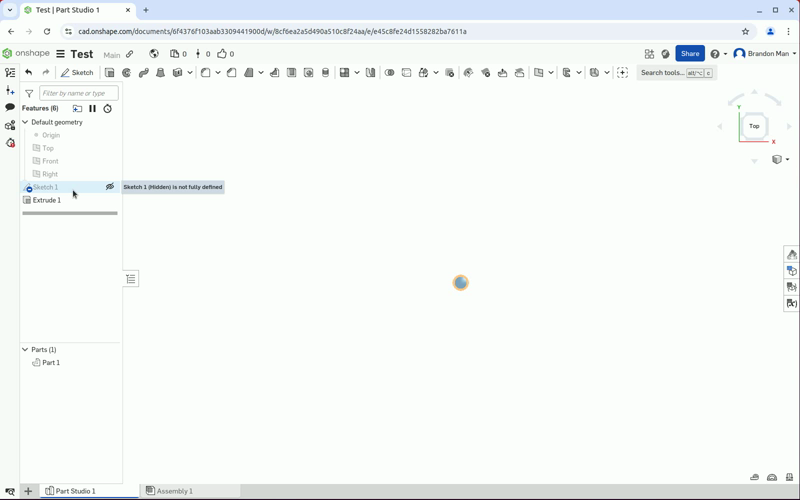
click(73, 189)
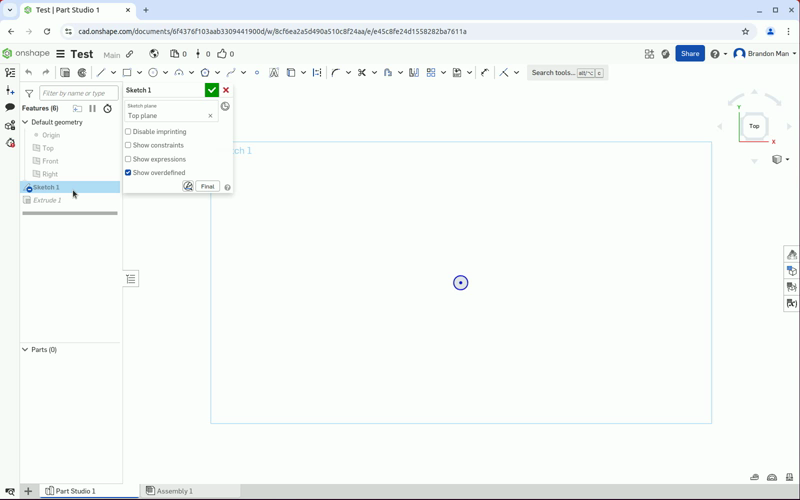
mouse_move(229, 92)
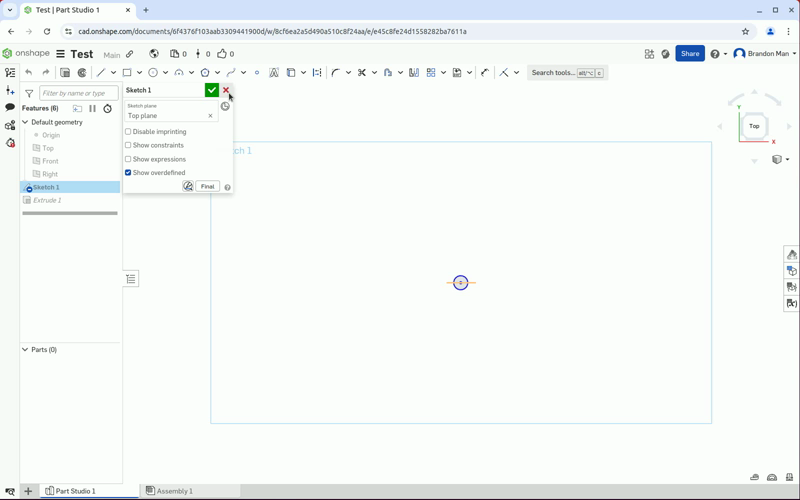
click(229, 92)
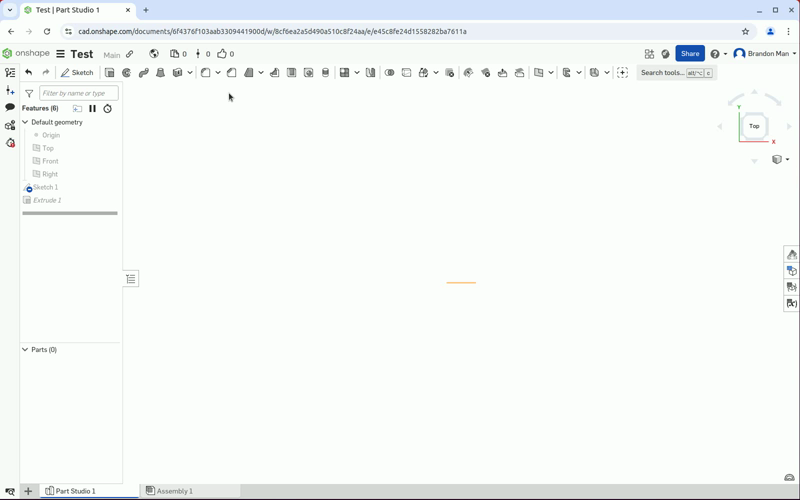
mouse_move(541, 75)
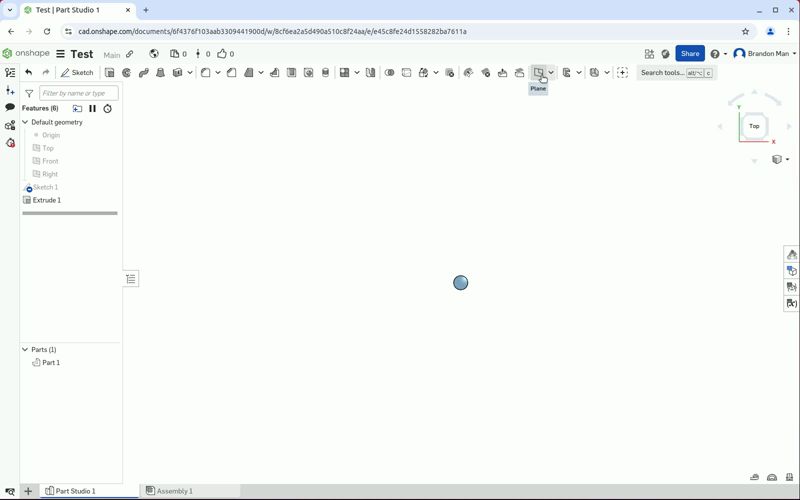
click(541, 75)
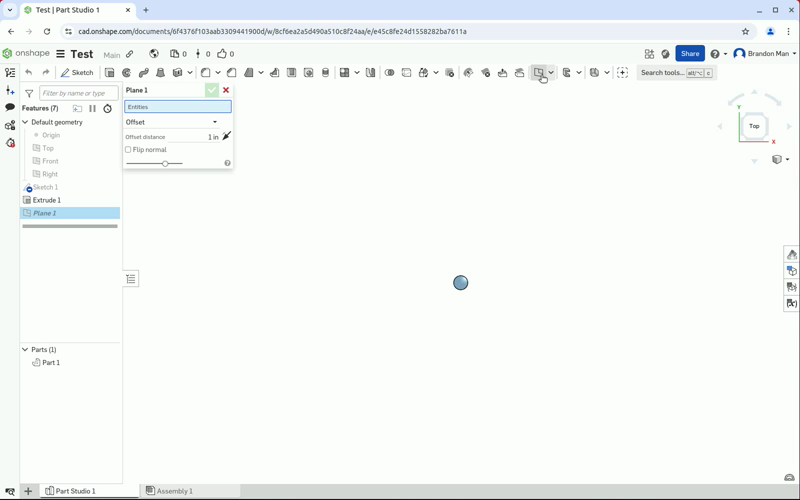
mouse_move(73, 150)
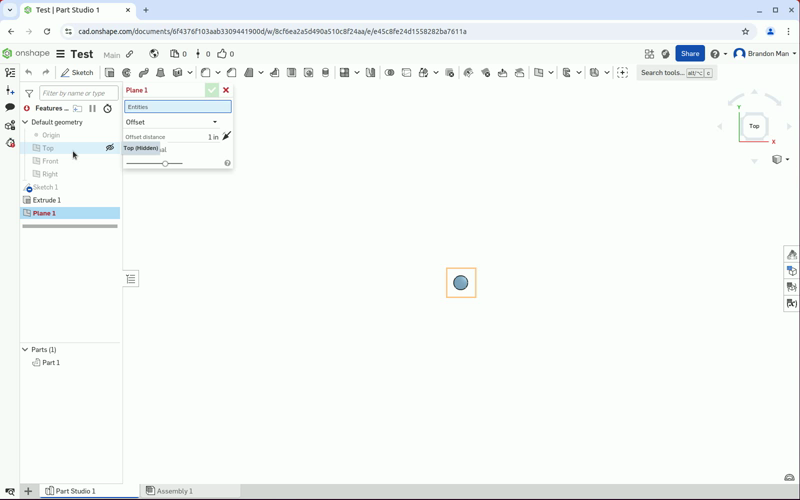
click(73, 150)
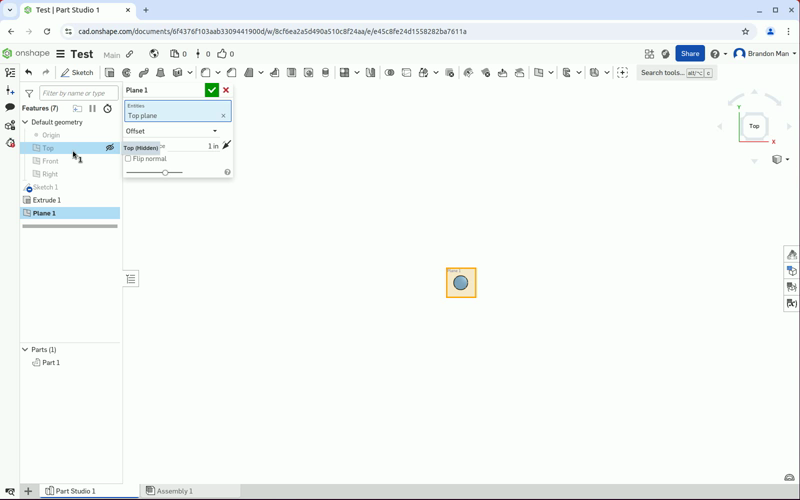
key(tab, 2)
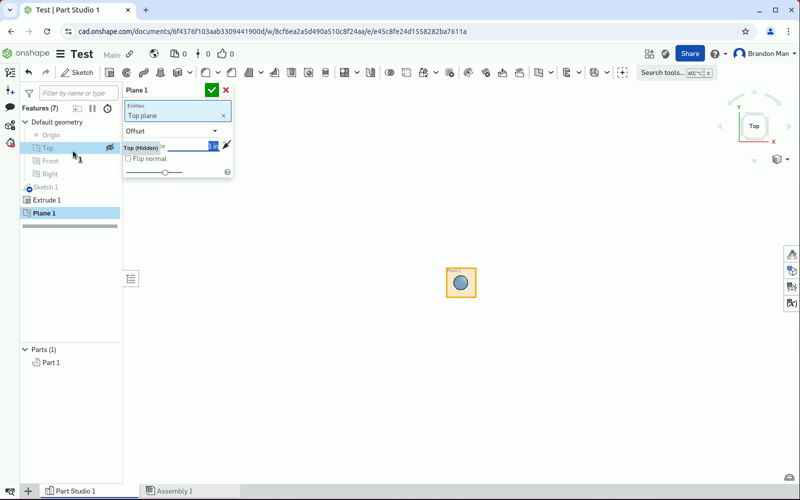
text(13.711)
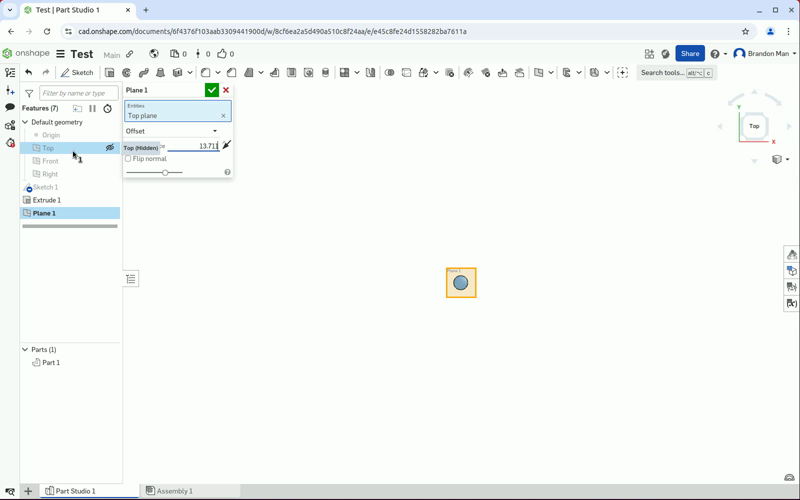
key(enter, 2)
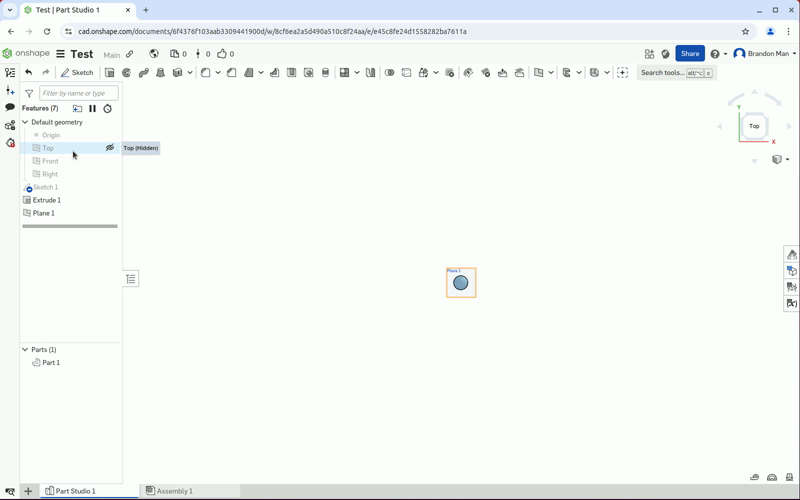
key(shift+s)
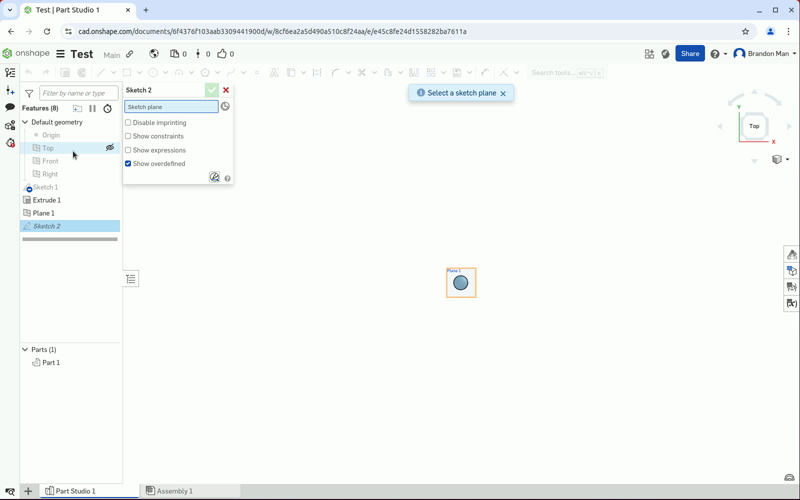
mouse_move(73, 215)
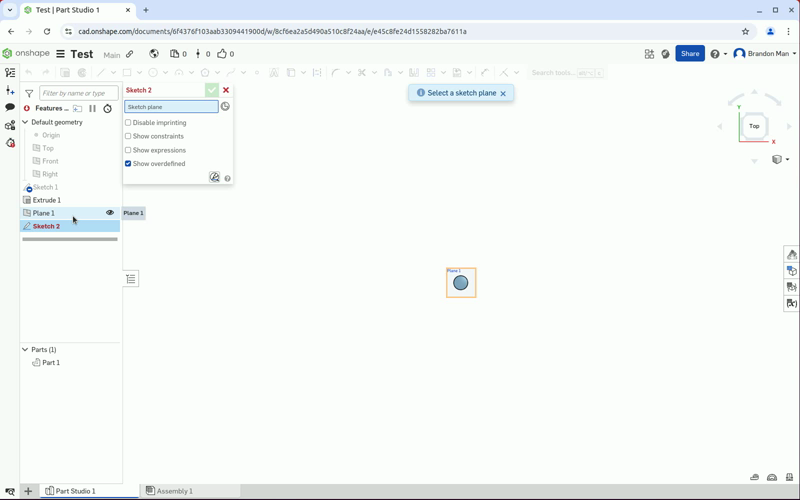
click(73, 215)
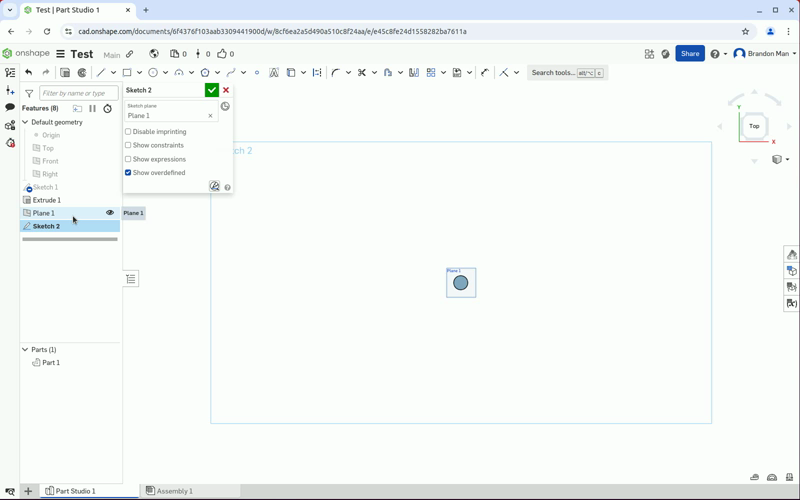
mouse_move(73, 352)
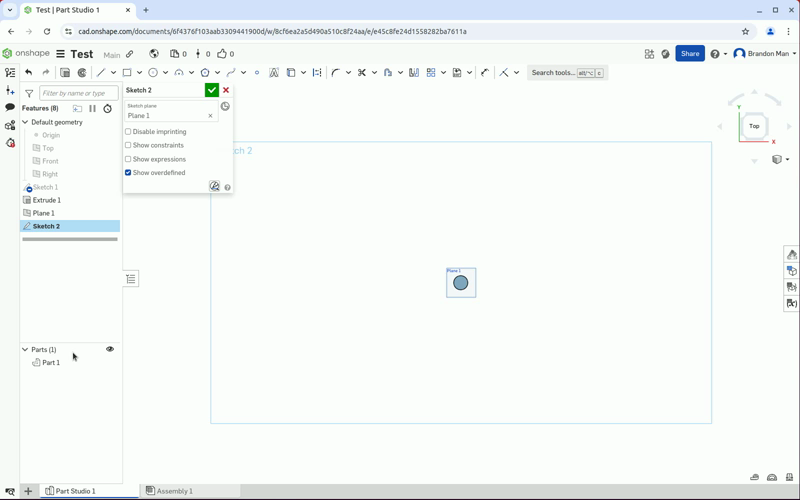
key(y)
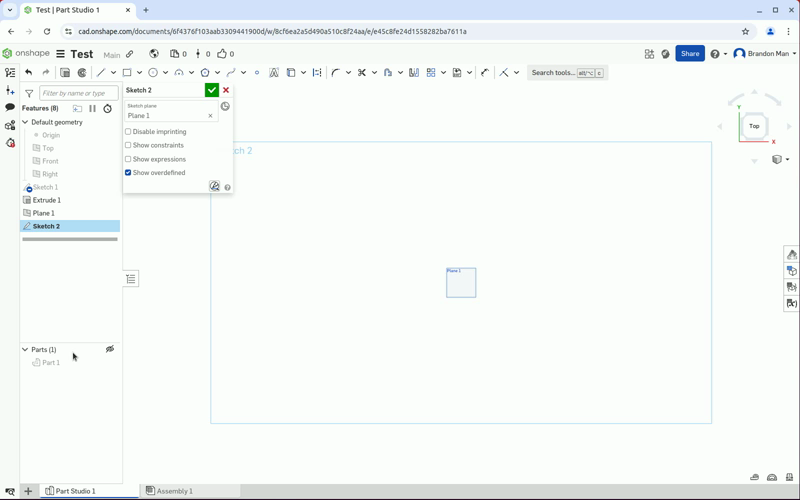
key(c)
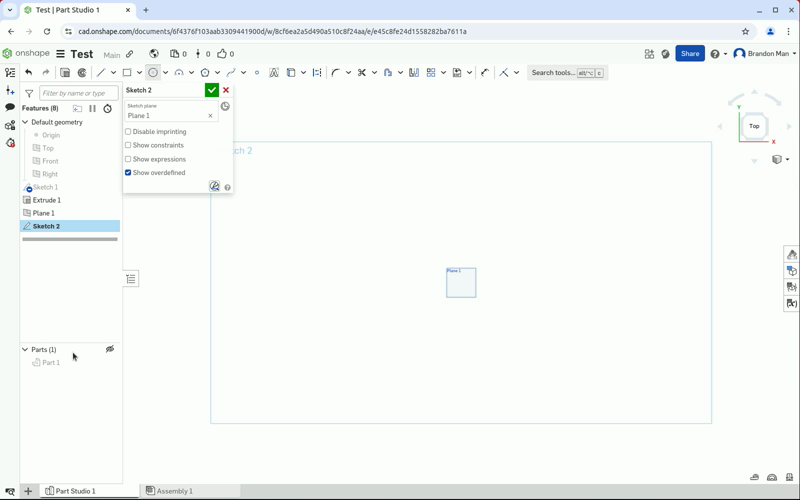
key_down(shift)
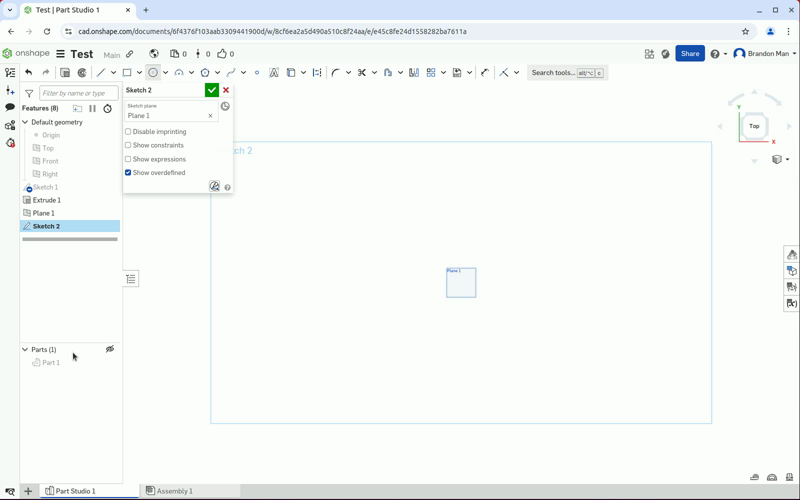
mouse_move(461, 282)
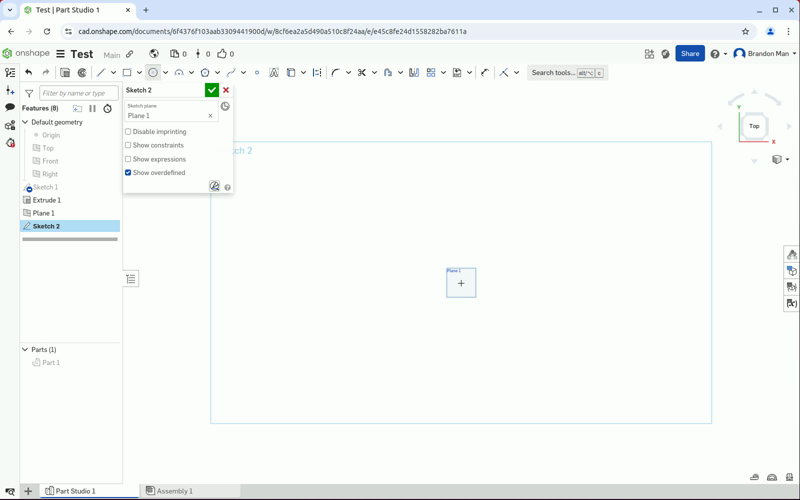
click(461, 282)
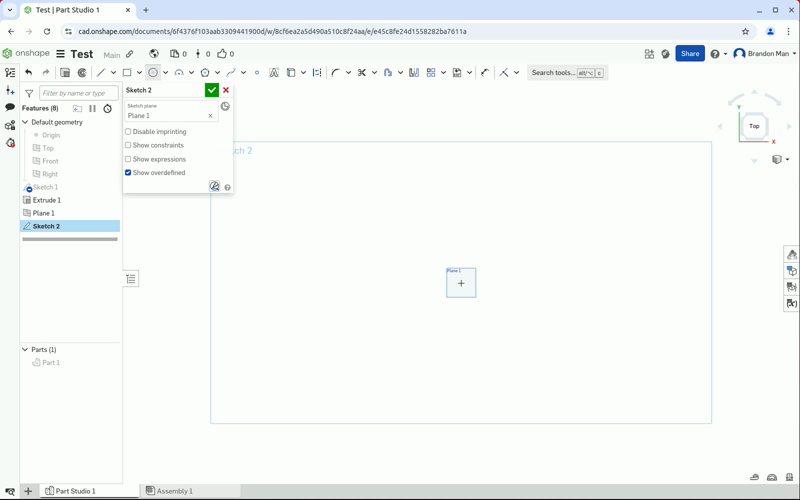
key_up(shift)
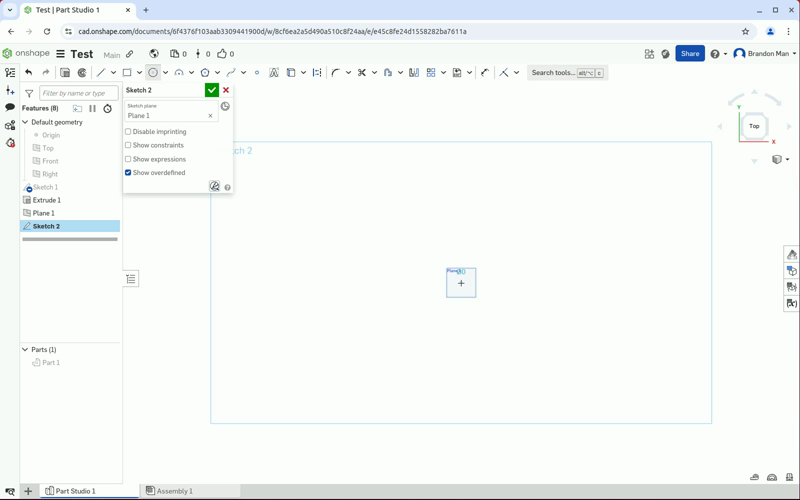
mouse_move(467, 282)
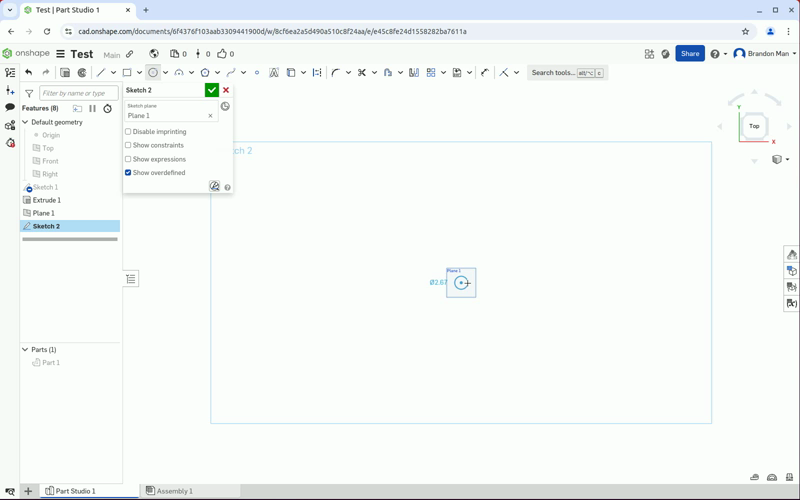
click(467, 282)
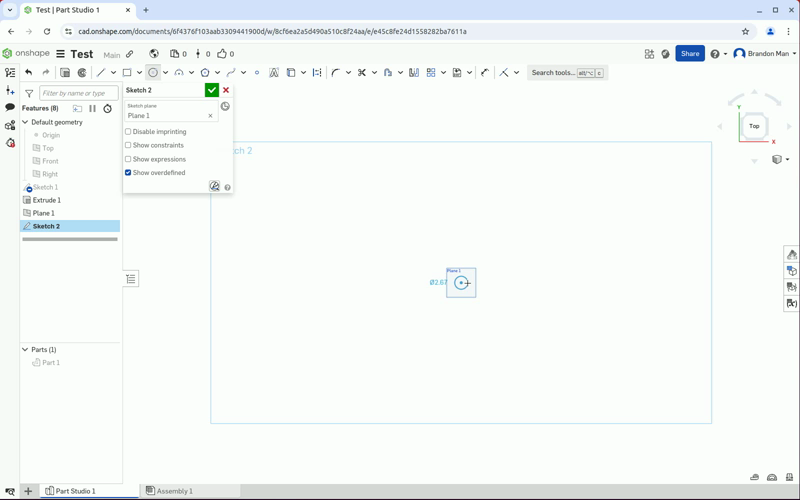
key(esc)
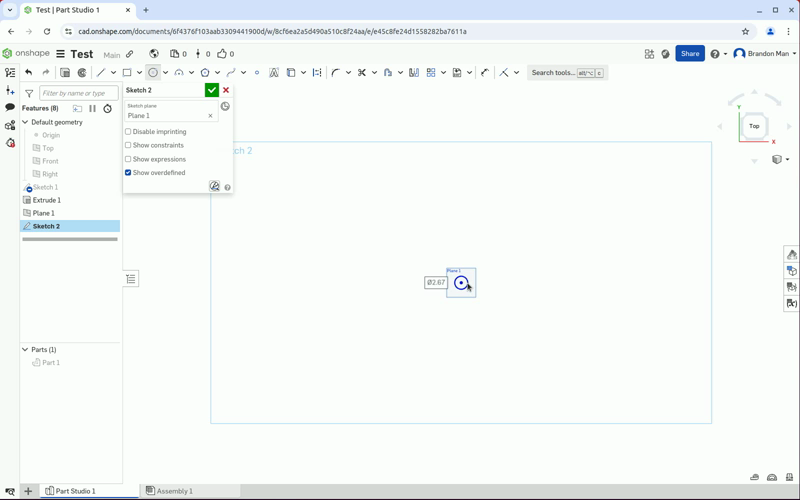
mouse_move(456, 285)
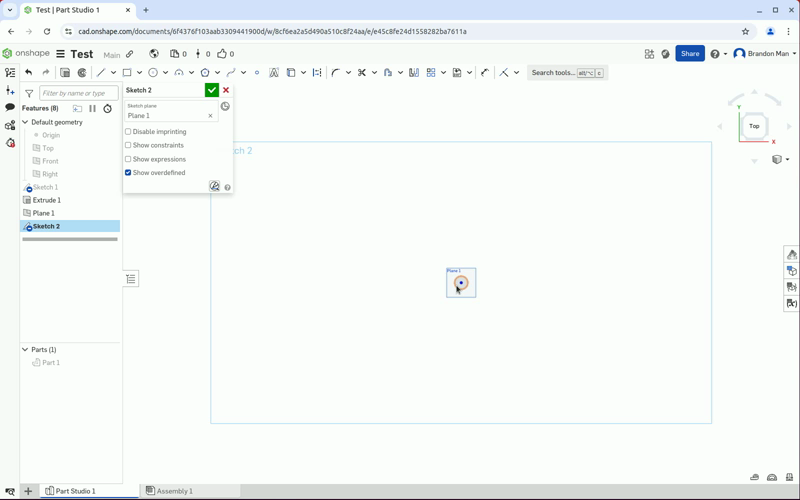
scroll(6)
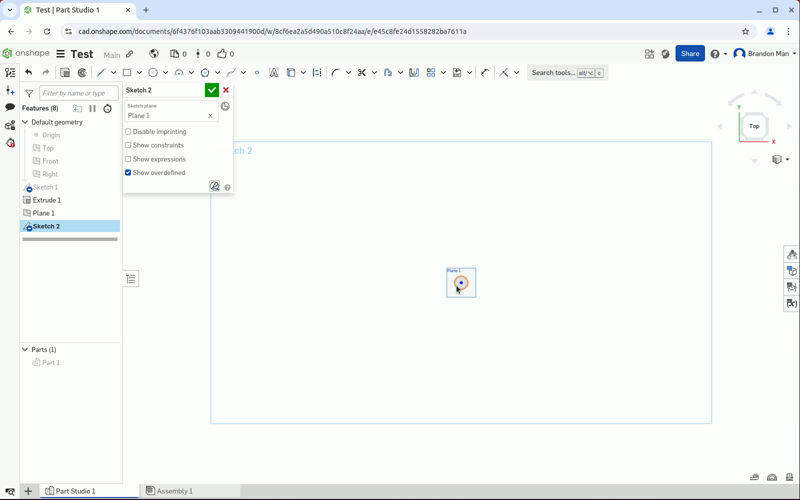
scroll(6)
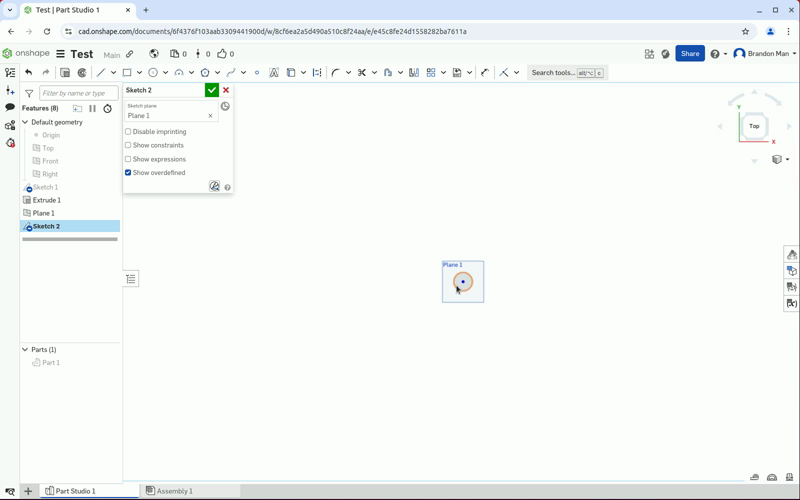
scroll(6)
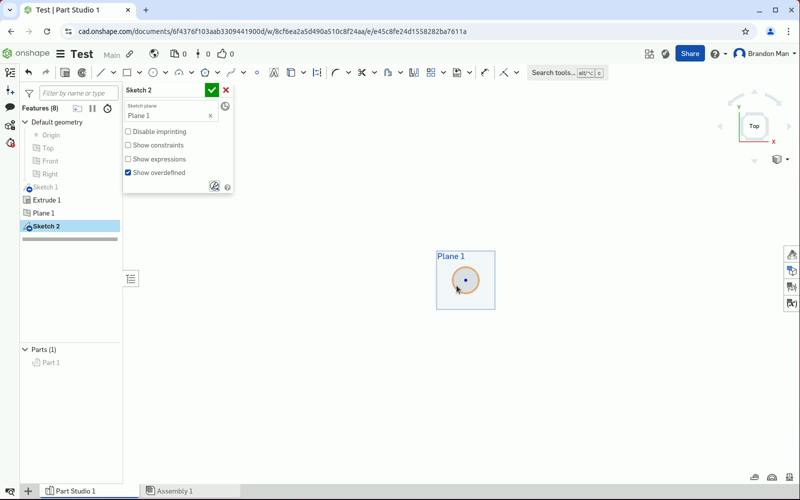
scroll(6)
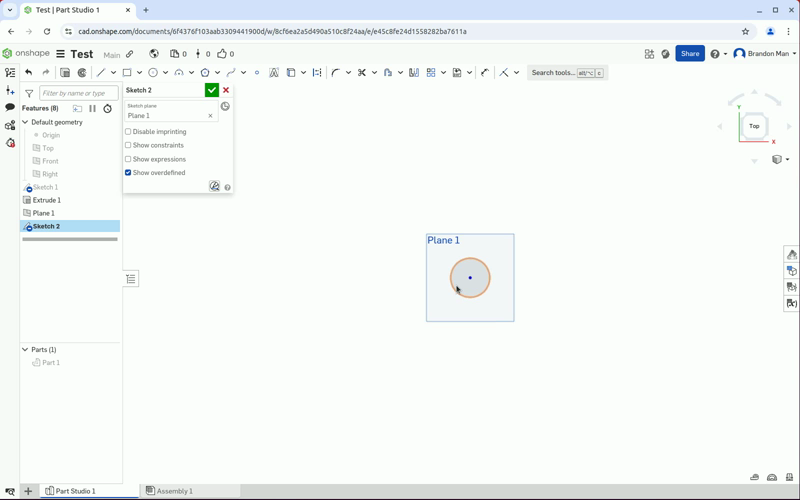
scroll(6)
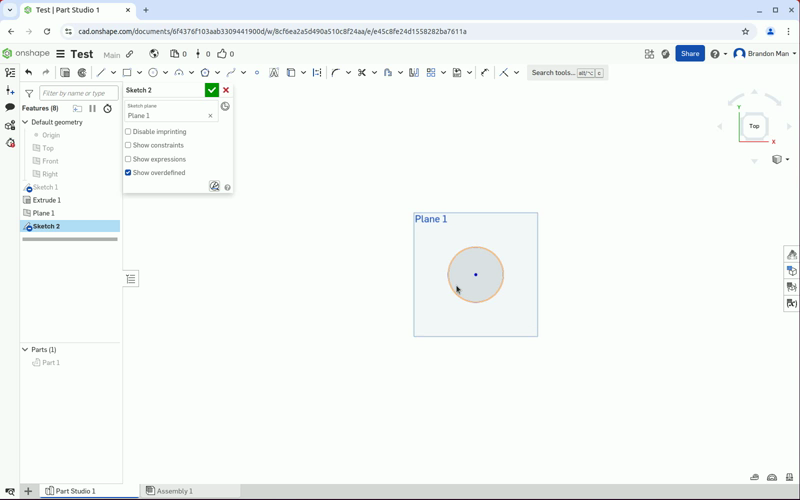
scroll(6)
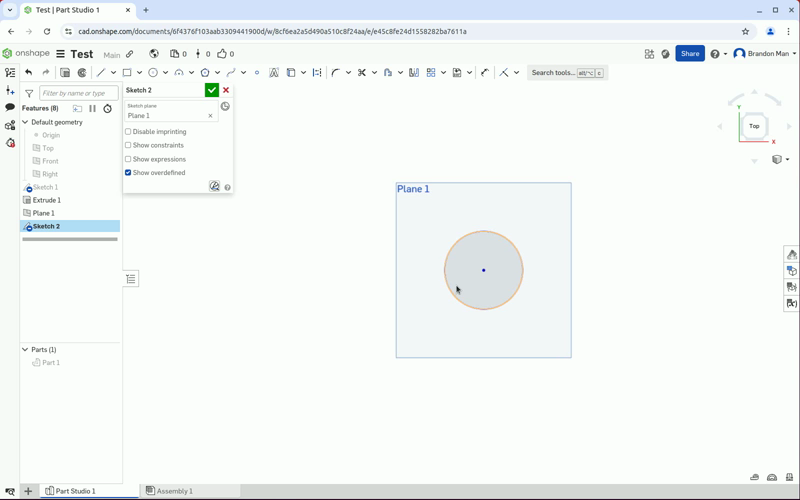
scroll(6)
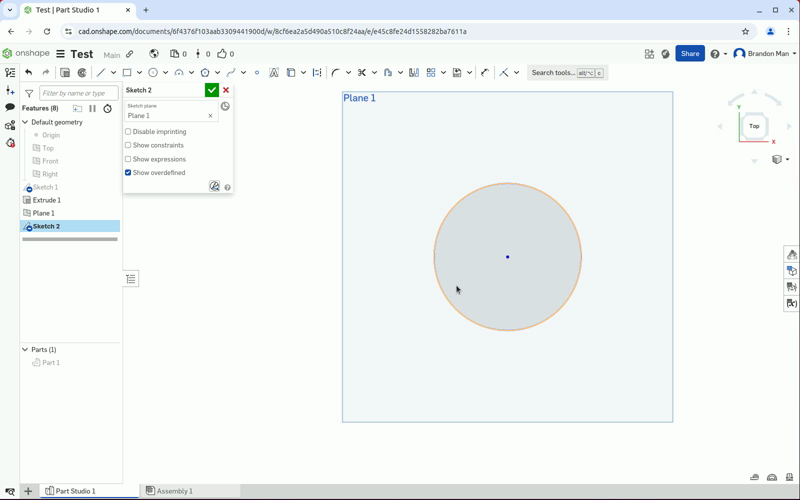
click(456, 285)
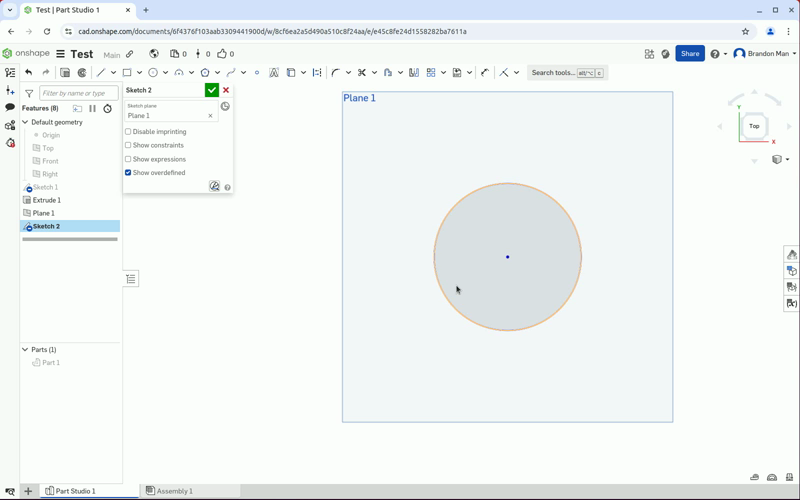
scroll(-6)
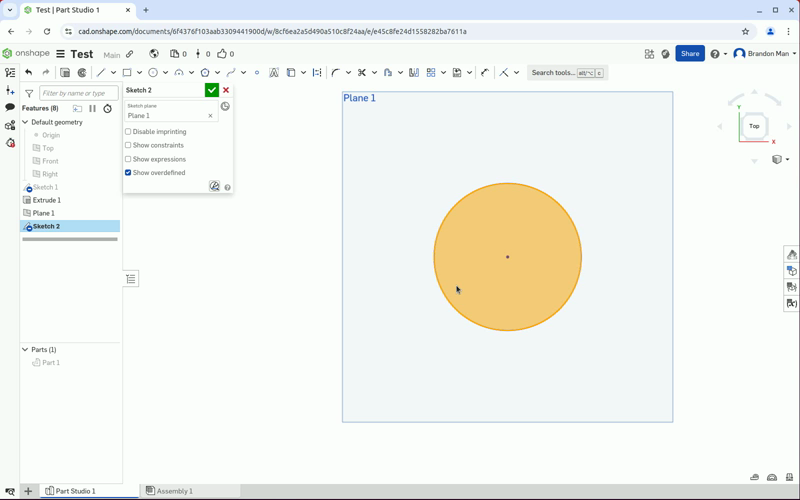
scroll(-6)
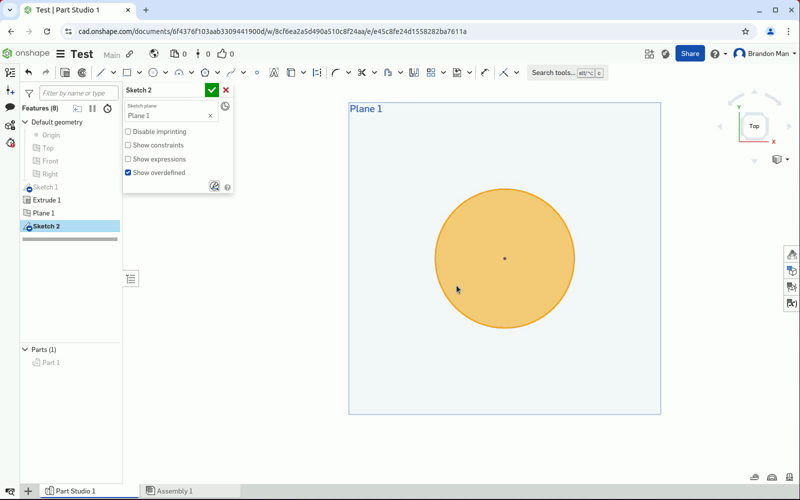
scroll(-6)
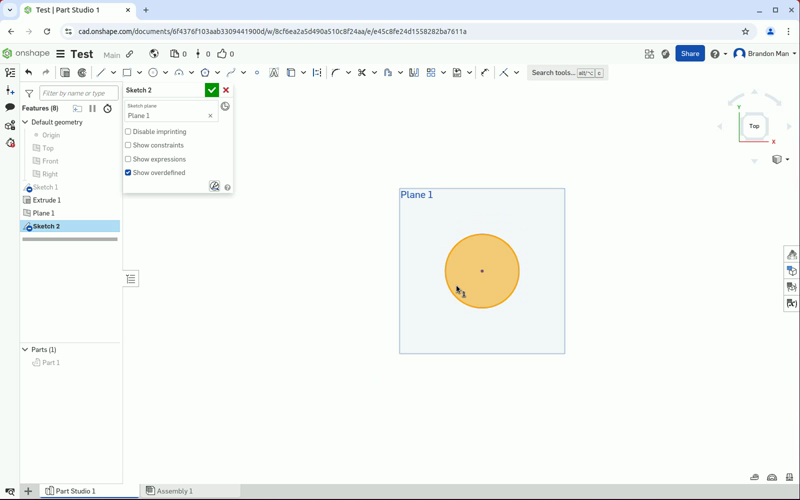
scroll(-6)
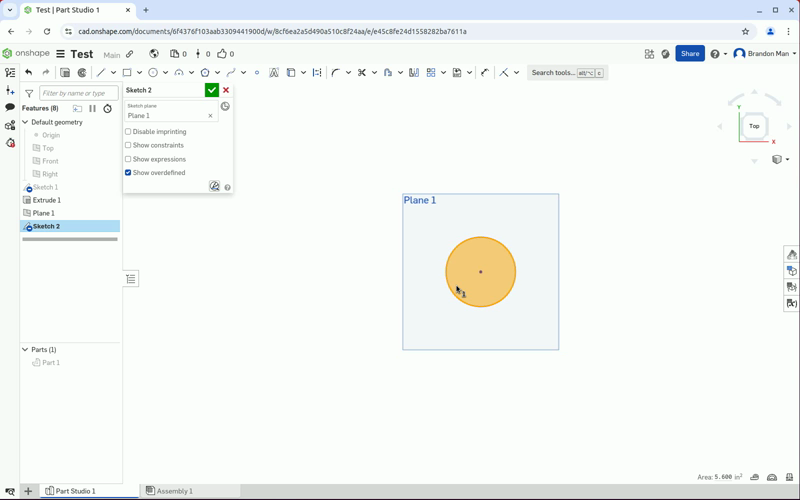
scroll(-6)
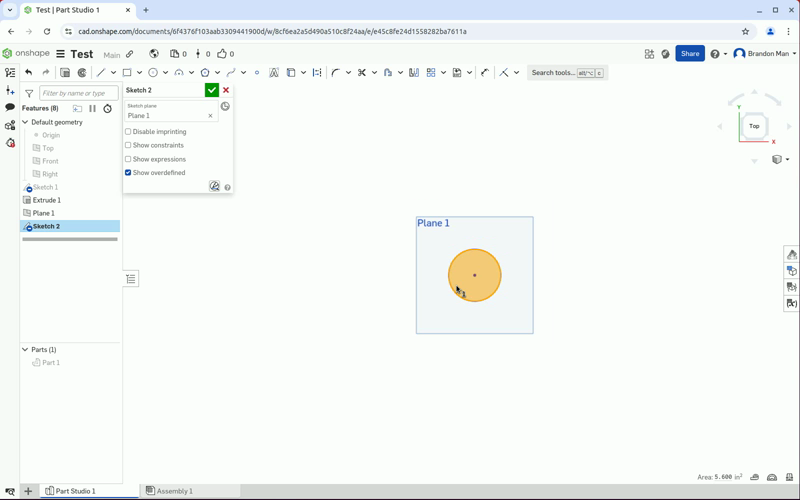
scroll(-6)
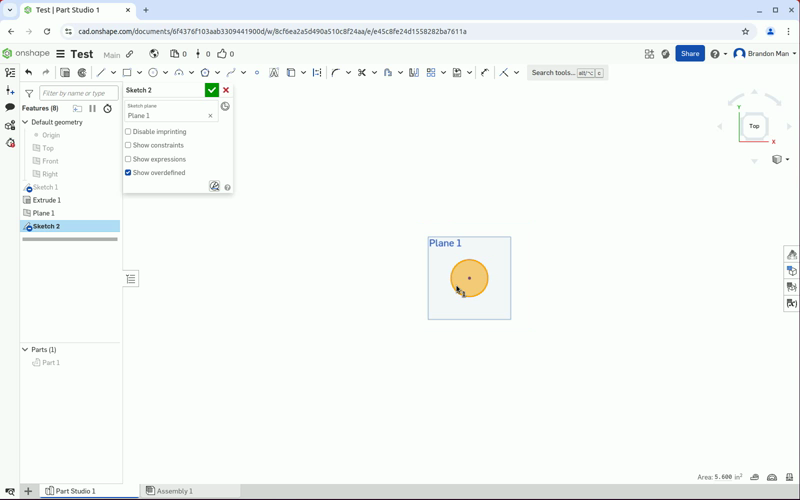
scroll(-6)
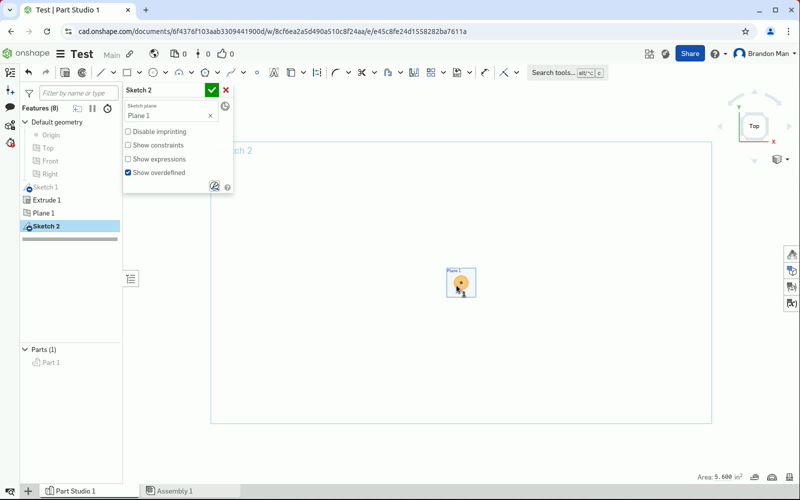
mouse_move(73, 352)
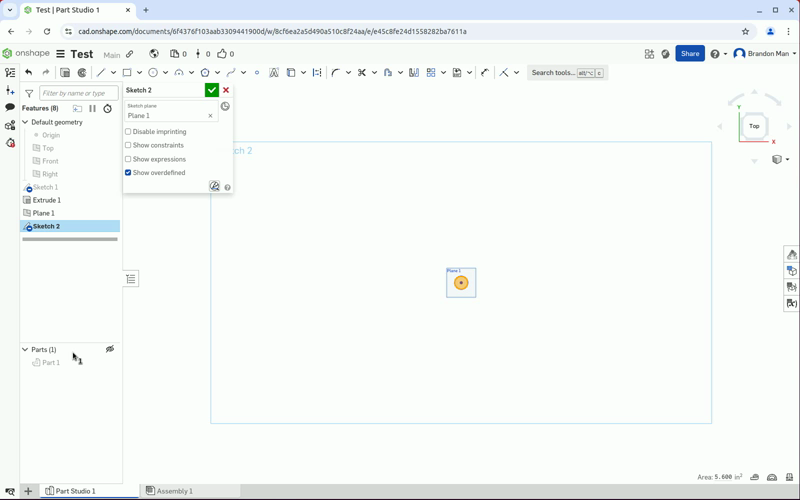
key(shift+y)
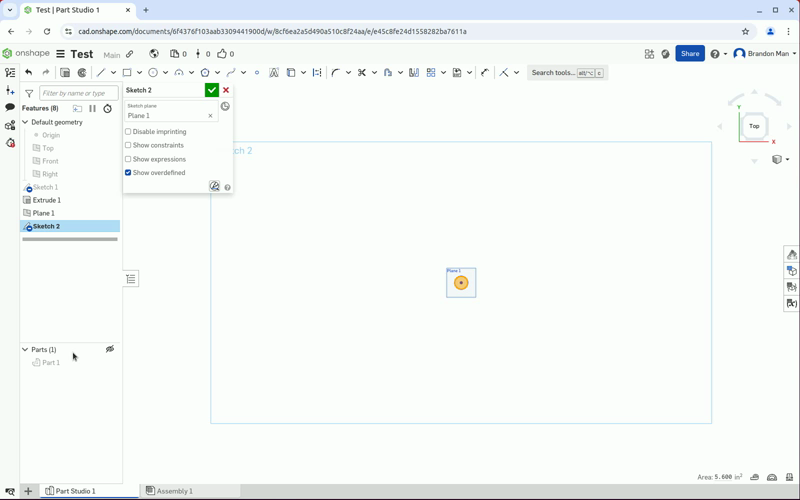
key(shift+e)
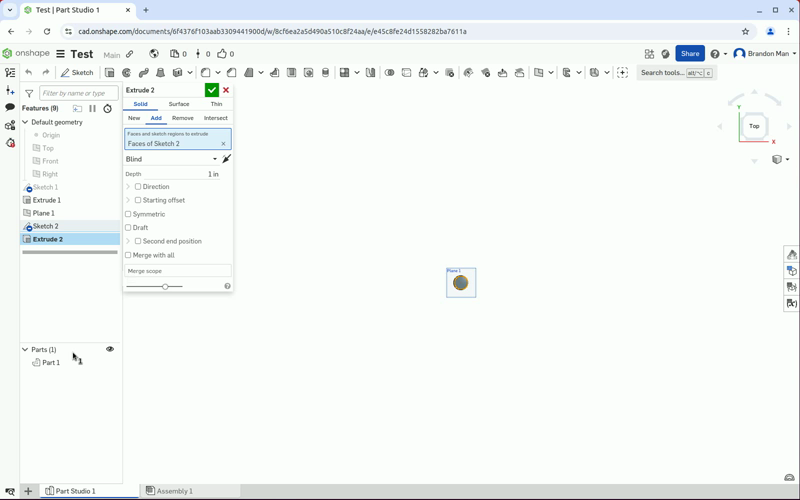
mouse_move(143, 106)
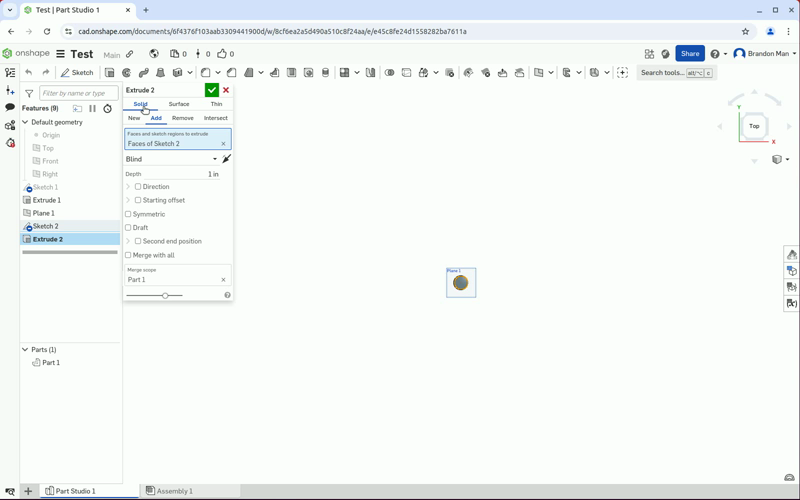
click(143, 106)
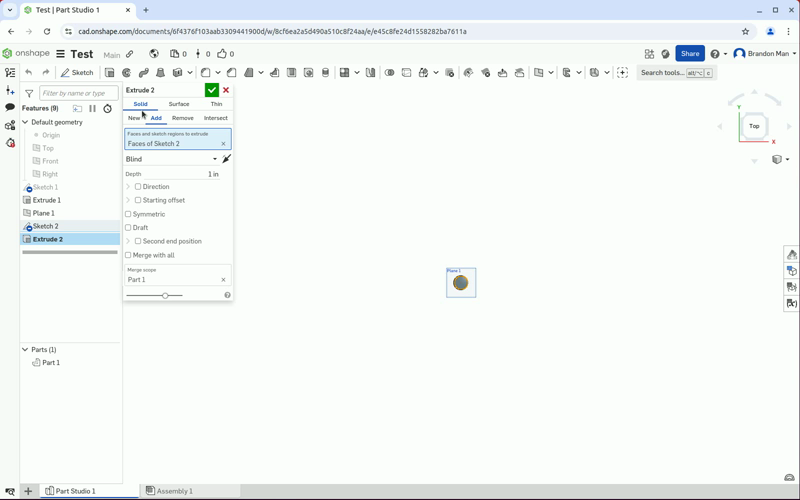
mouse_move(137, 120)
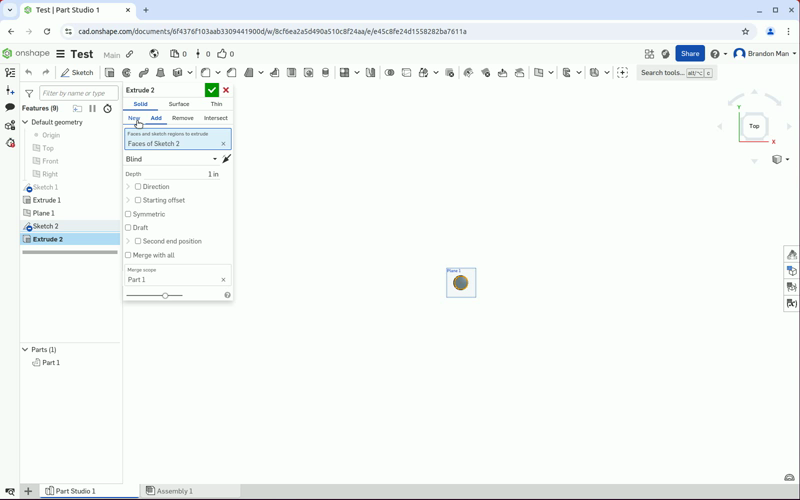
click(137, 120)
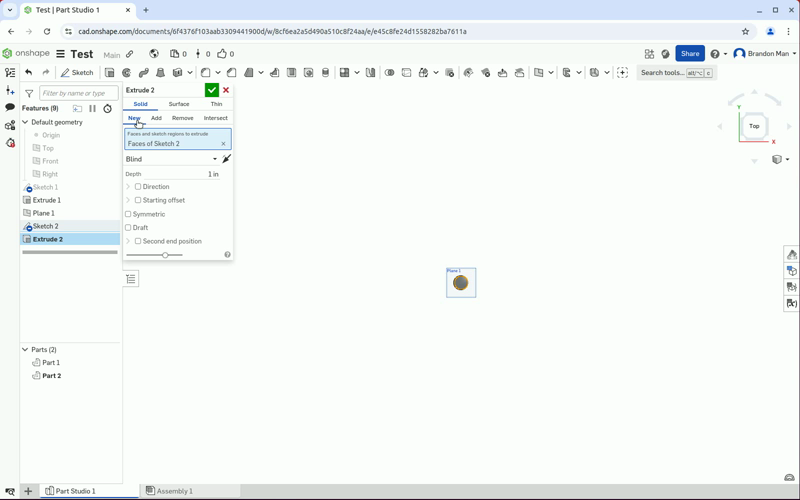
key(tab, 4)
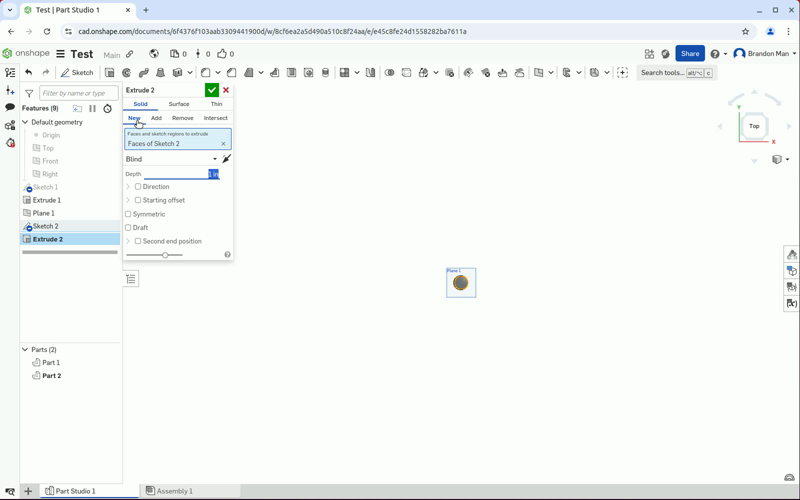
text(4.814)
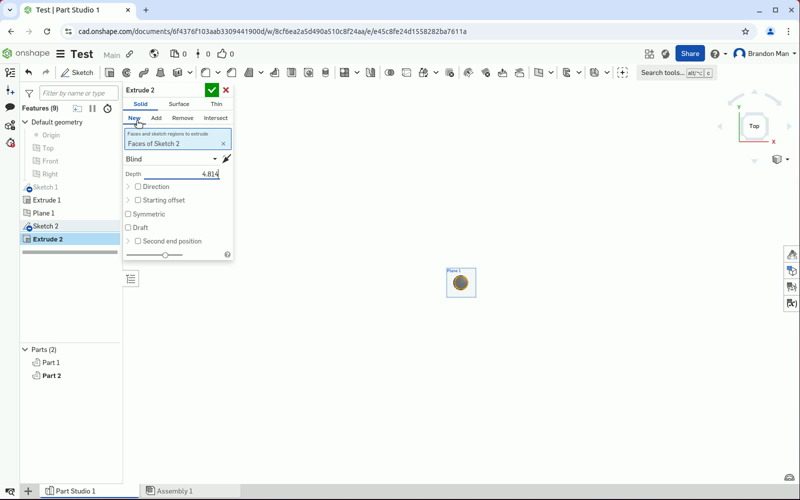
key(enter)
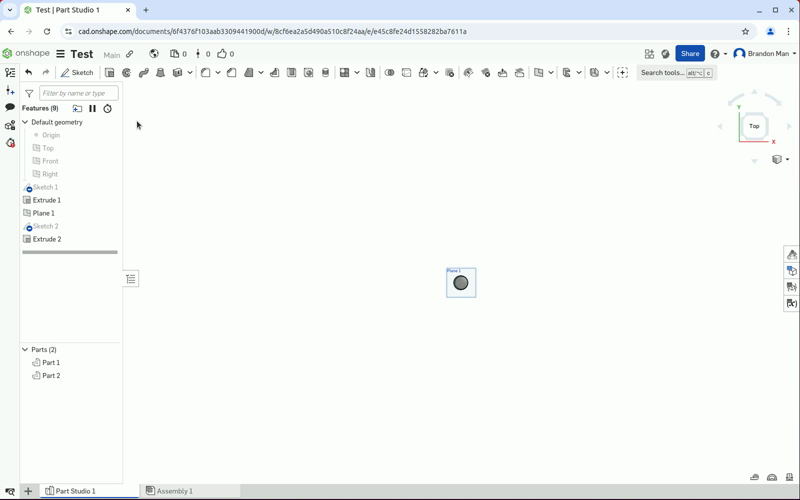
key(shift+h)
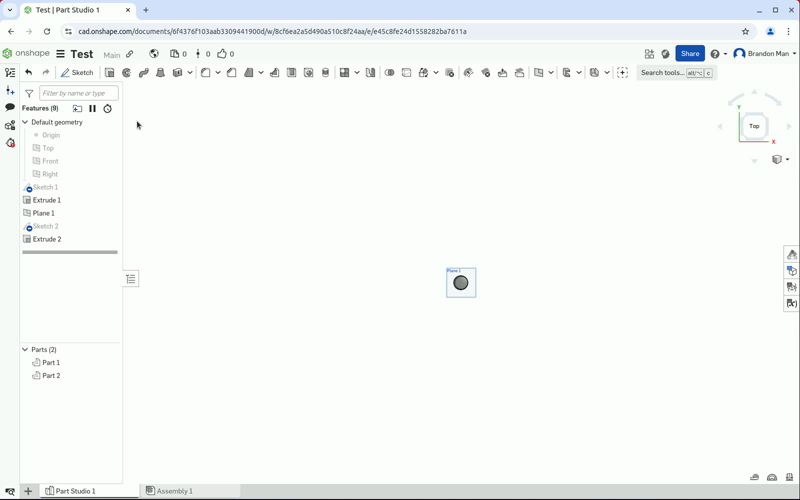
key(shift+h)
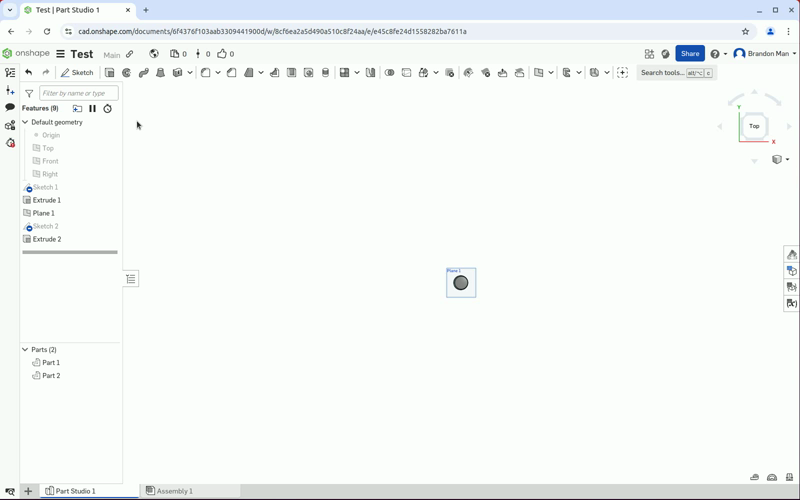
mouse_move(73, 189)
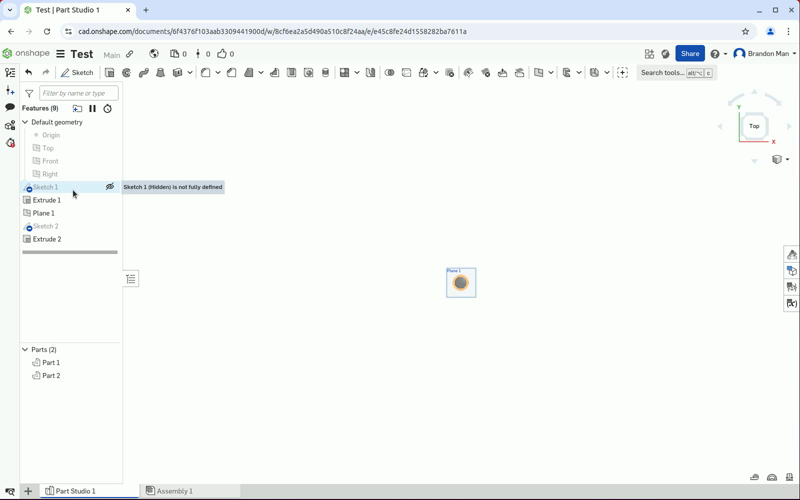
click(73, 189)
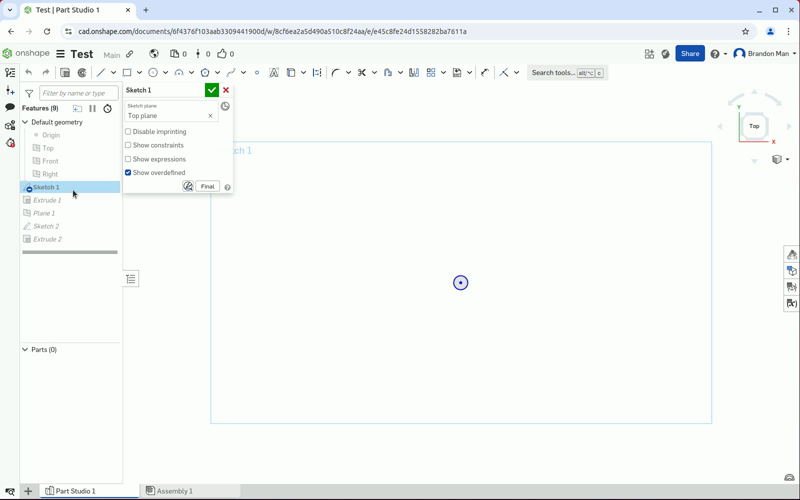
mouse_move(229, 92)
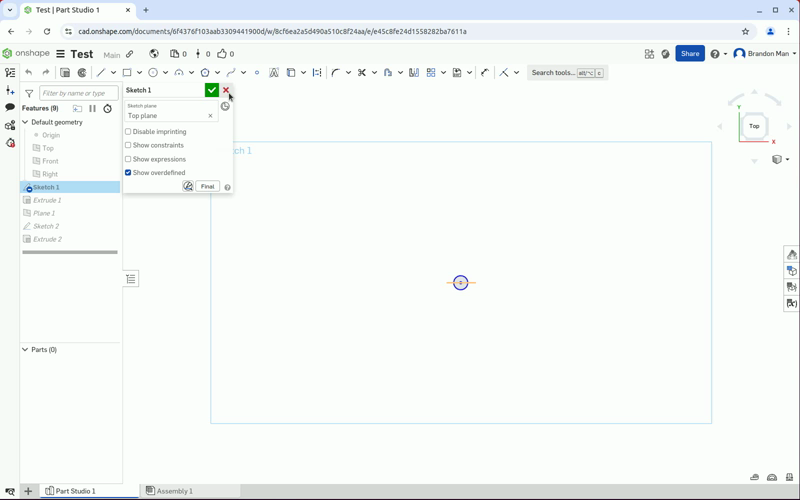
click(229, 92)
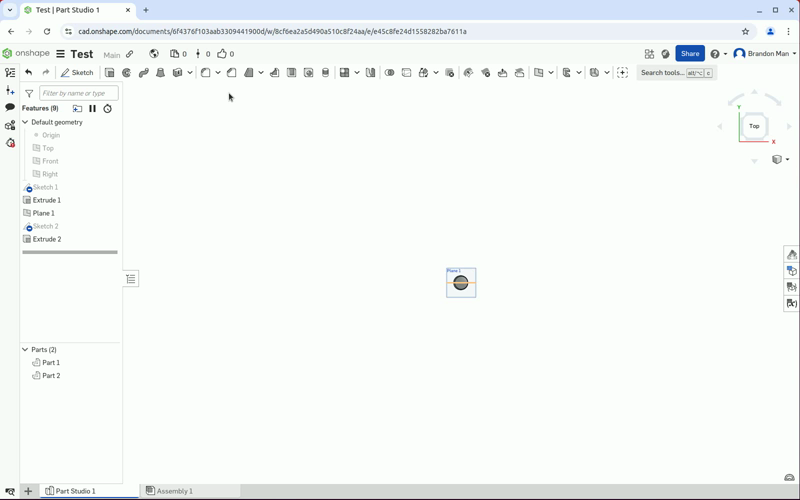
mouse_move(541, 75)
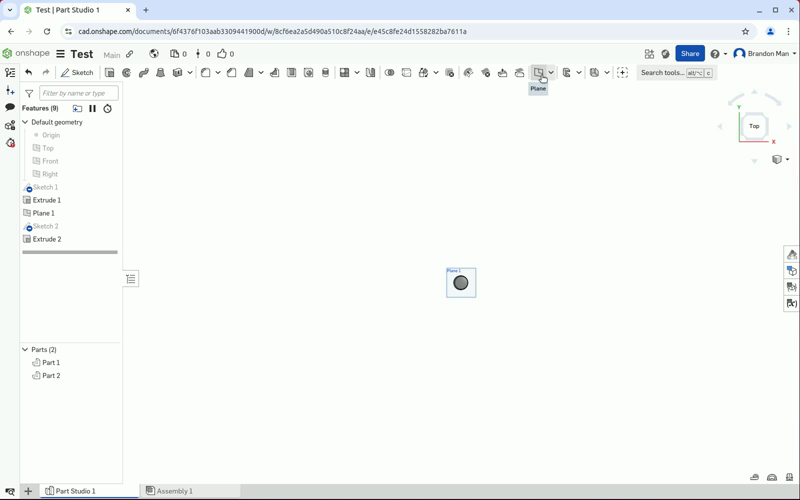
click(541, 75)
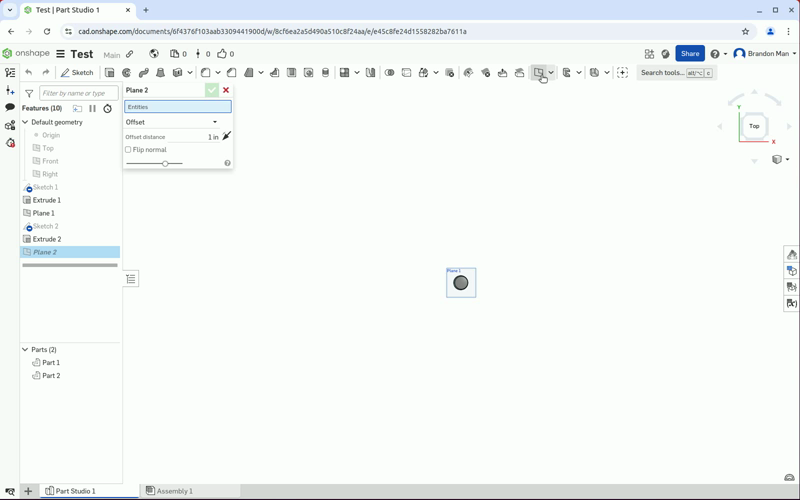
mouse_move(73, 150)
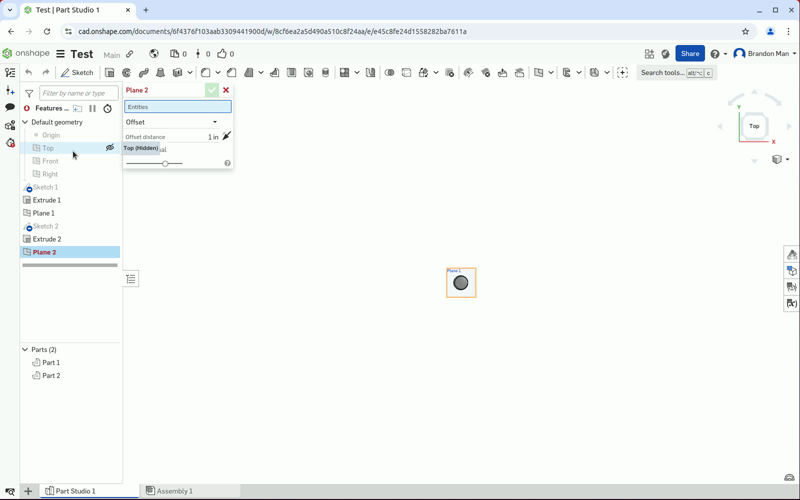
click(73, 150)
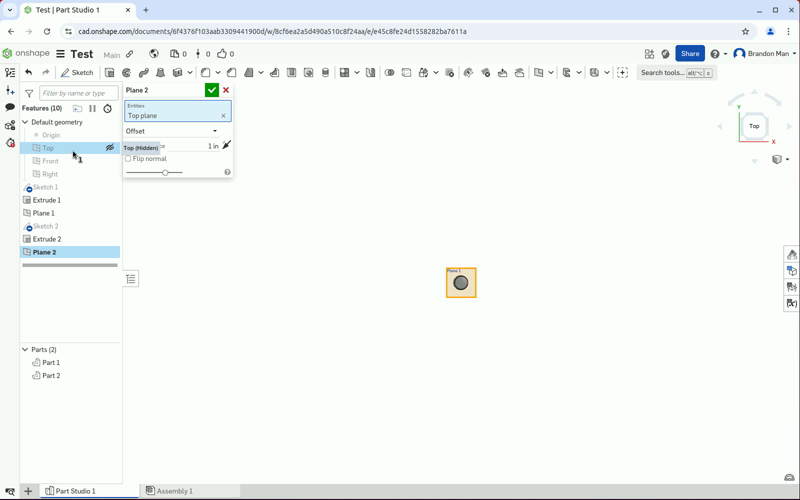
key(tab, 2)
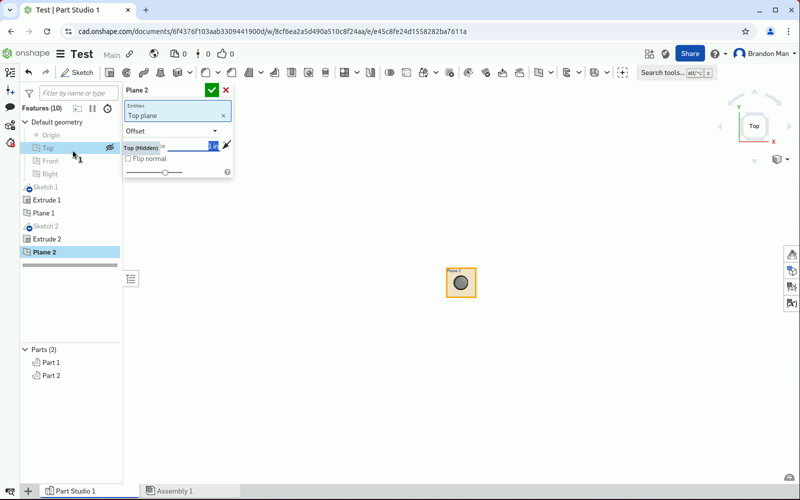
text(18.302)
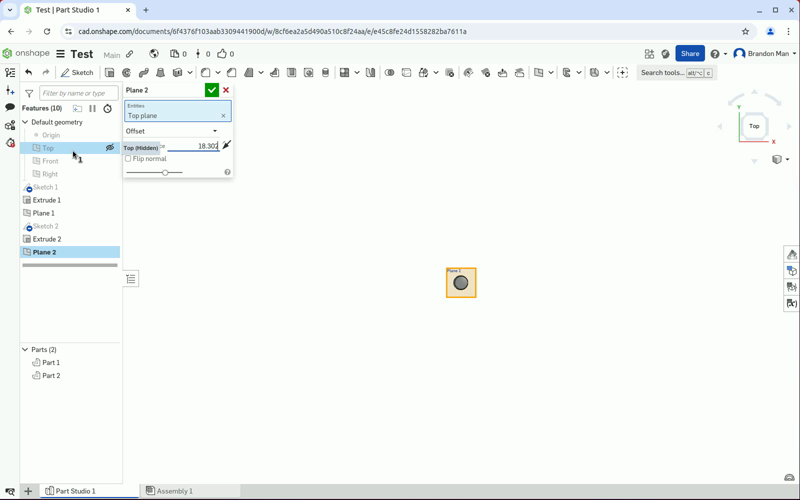
key(enter, 2)
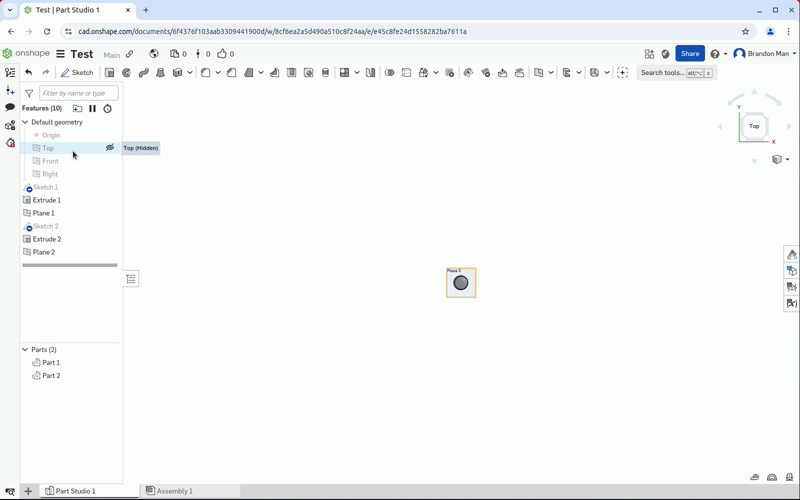
key(shift+s)
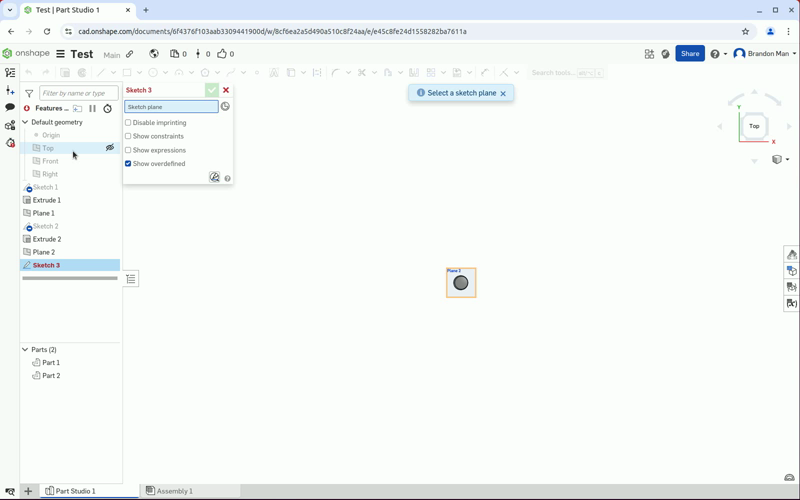
mouse_move(73, 254)
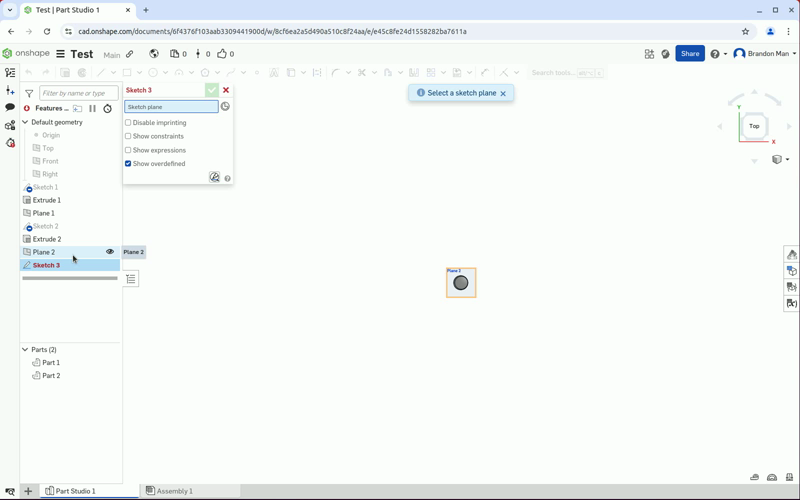
click(73, 254)
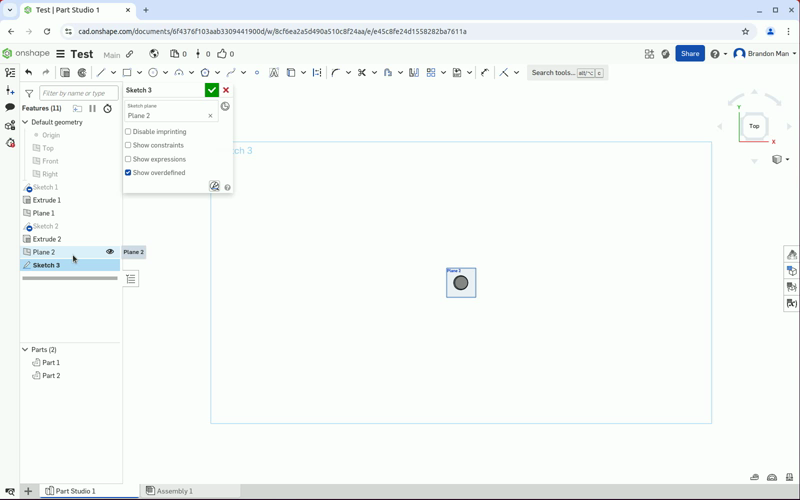
mouse_move(73, 352)
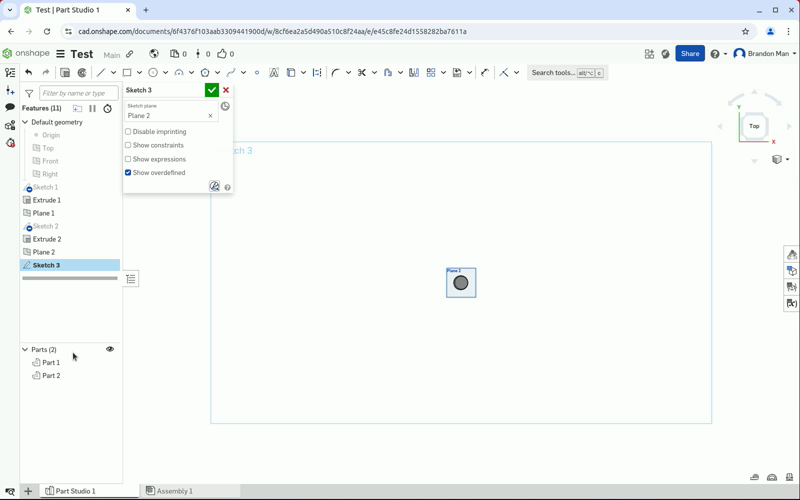
key(y)
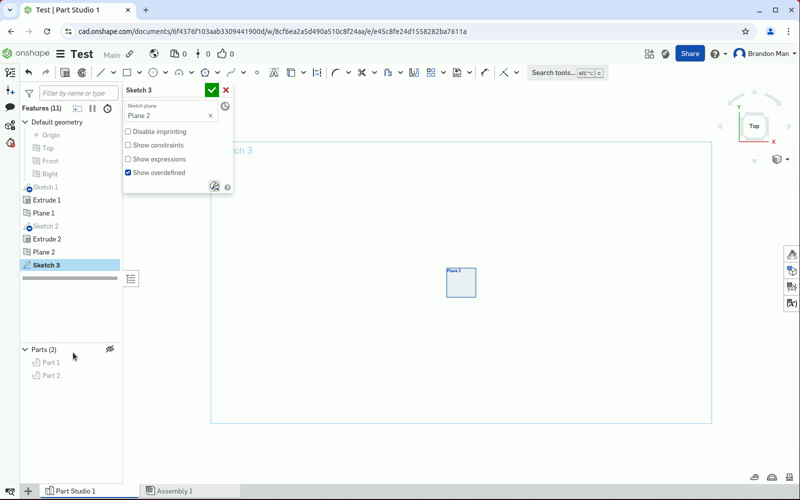
key(c)
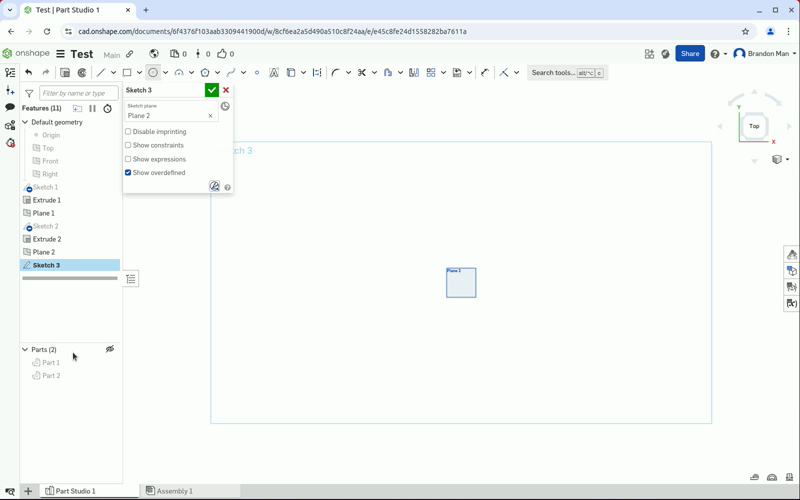
key_down(shift)
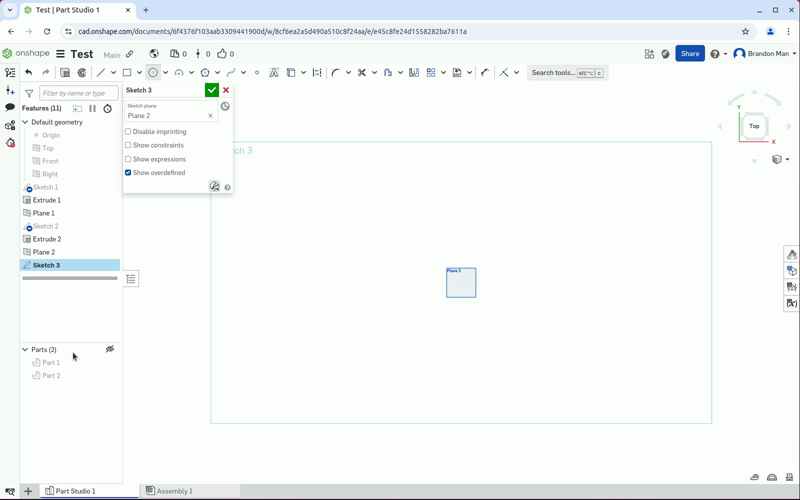
mouse_move(461, 282)
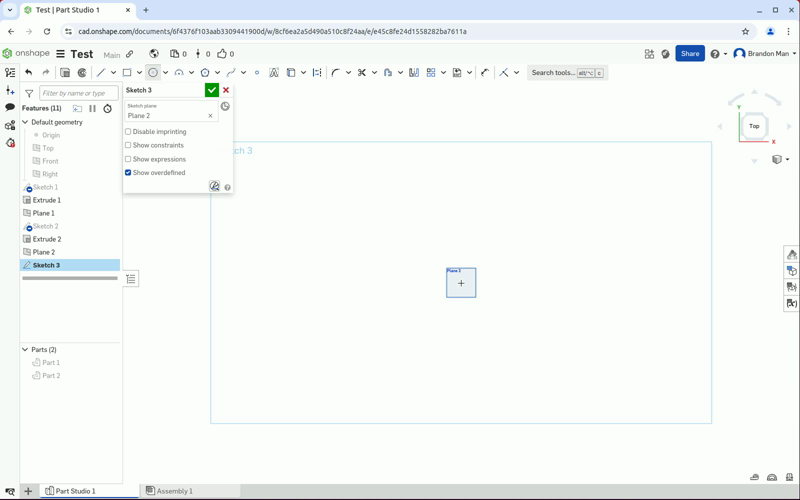
click(461, 282)
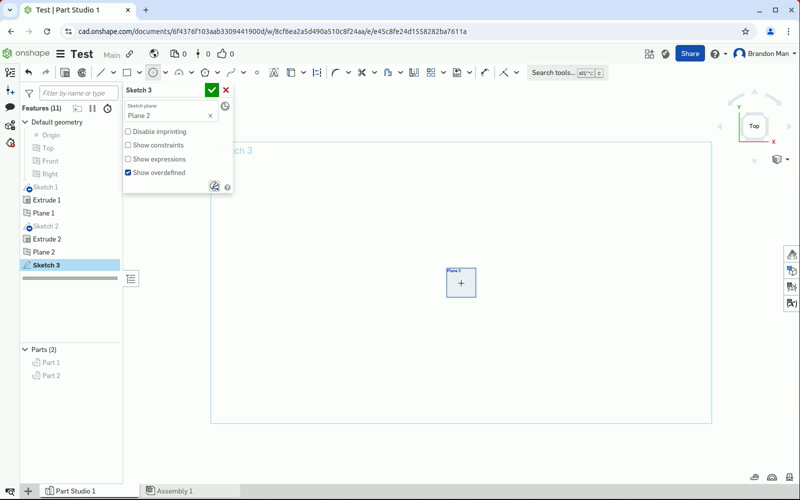
key_up(shift)
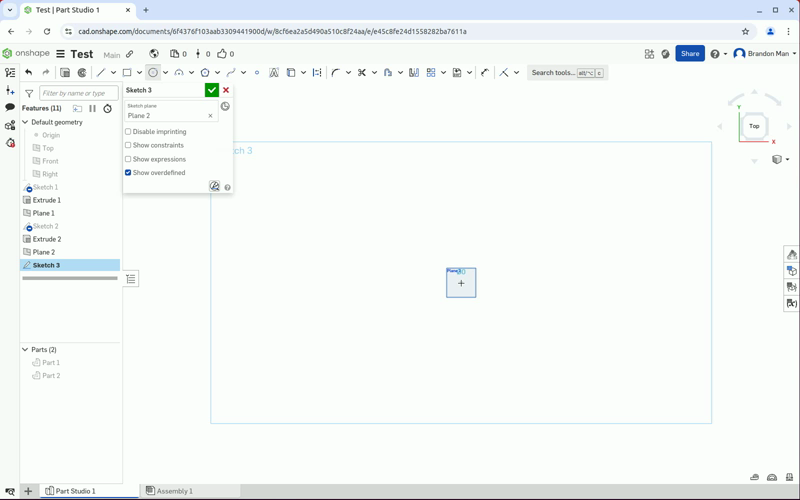
mouse_move(467, 282)
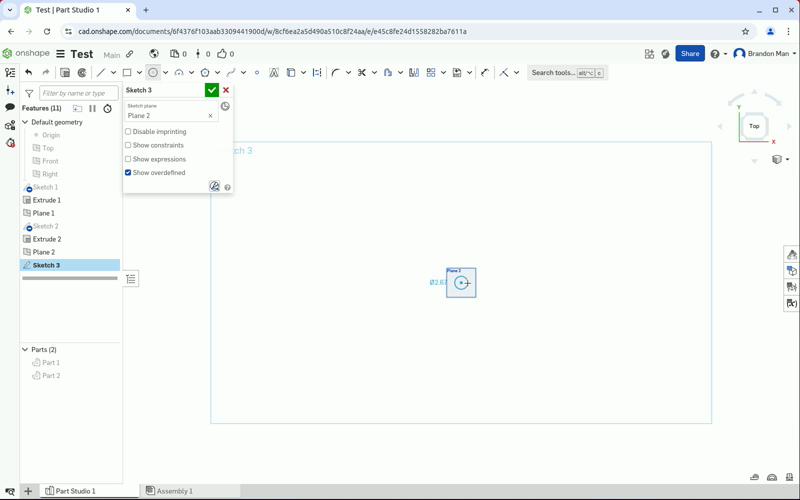
click(467, 282)
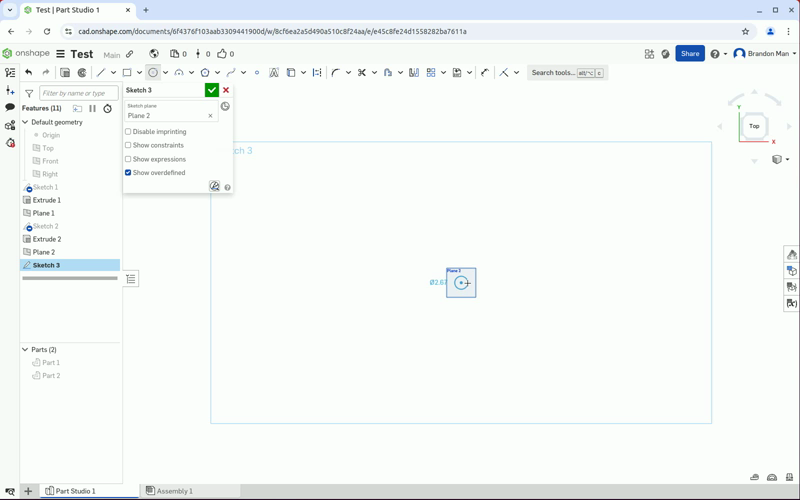
key(esc)
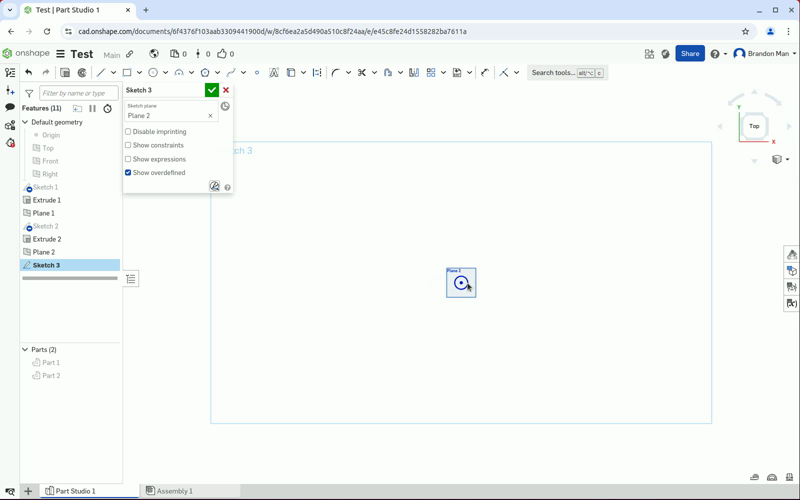
mouse_move(460, 281)
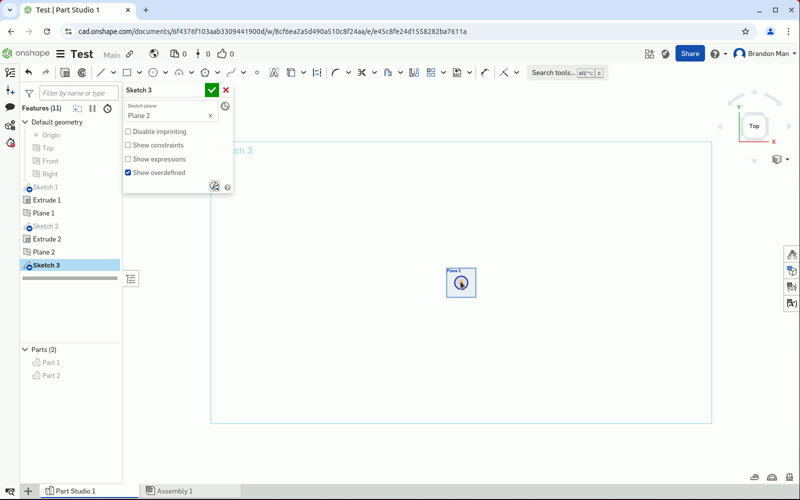
scroll(6)
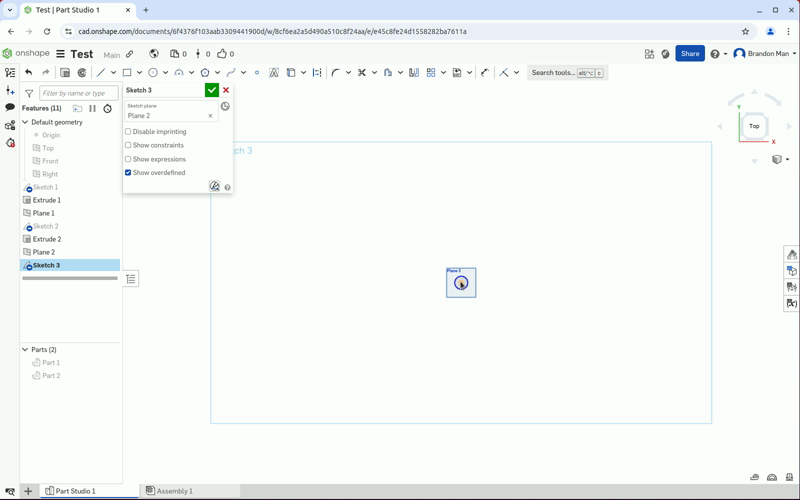
scroll(6)
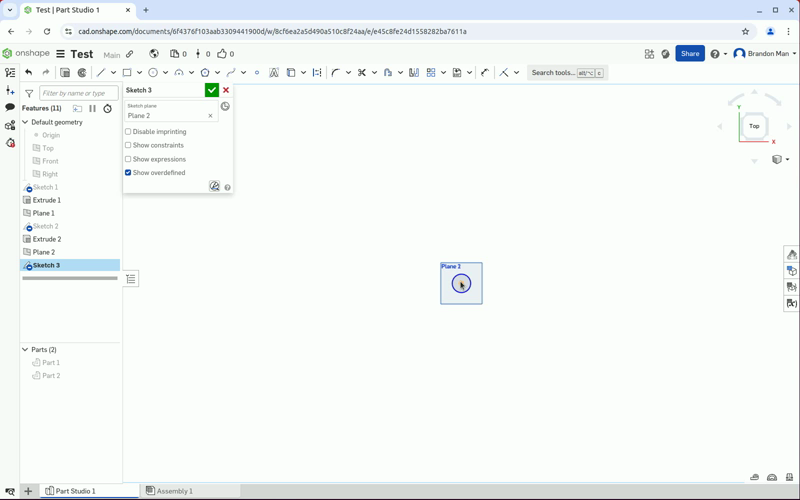
scroll(6)
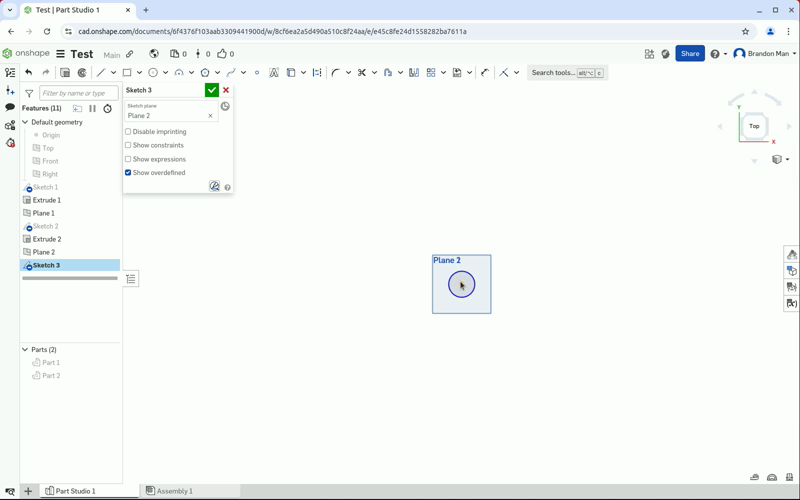
scroll(6)
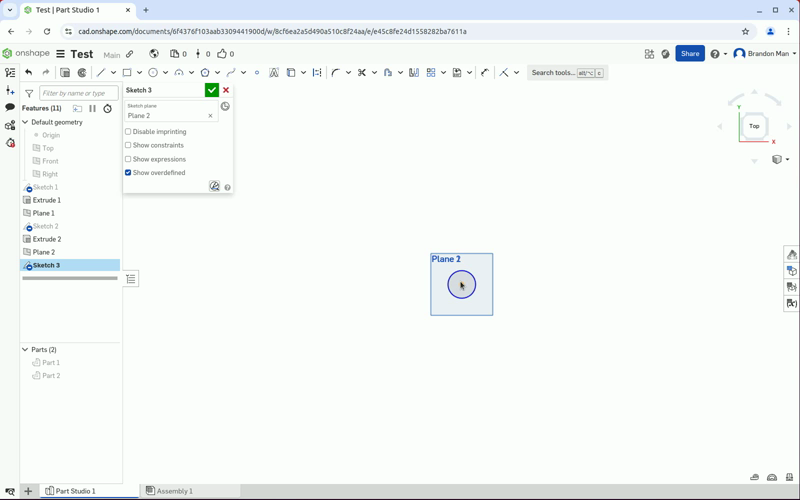
scroll(6)
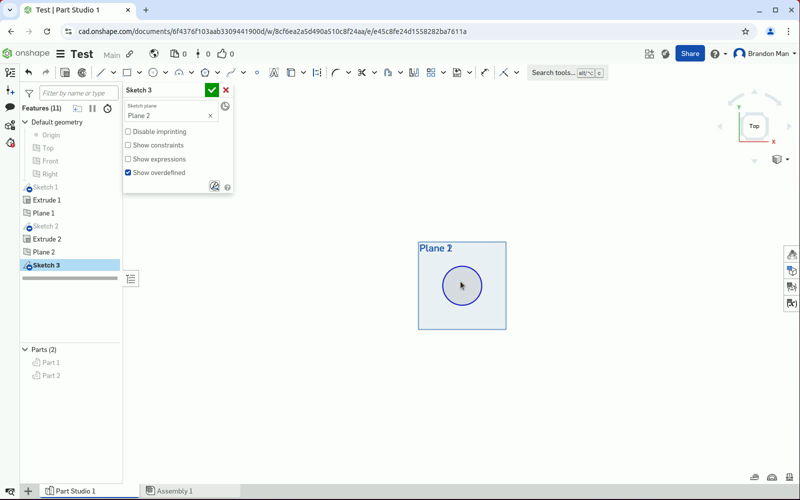
scroll(6)
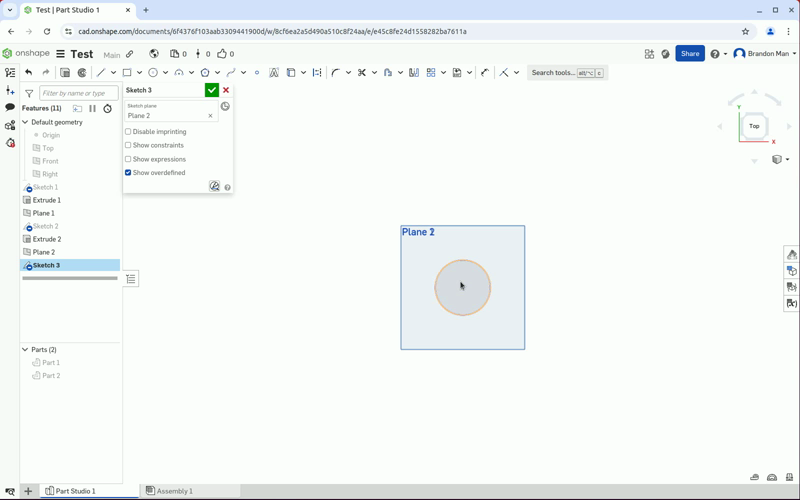
scroll(6)
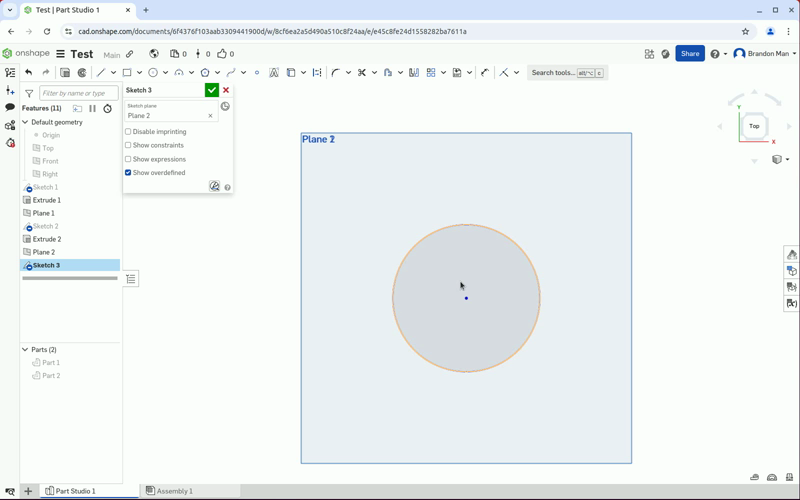
click(460, 281)
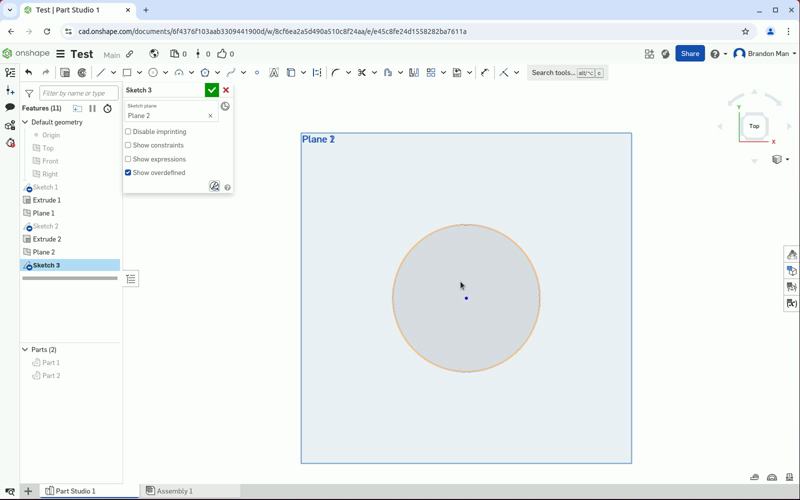
scroll(-6)
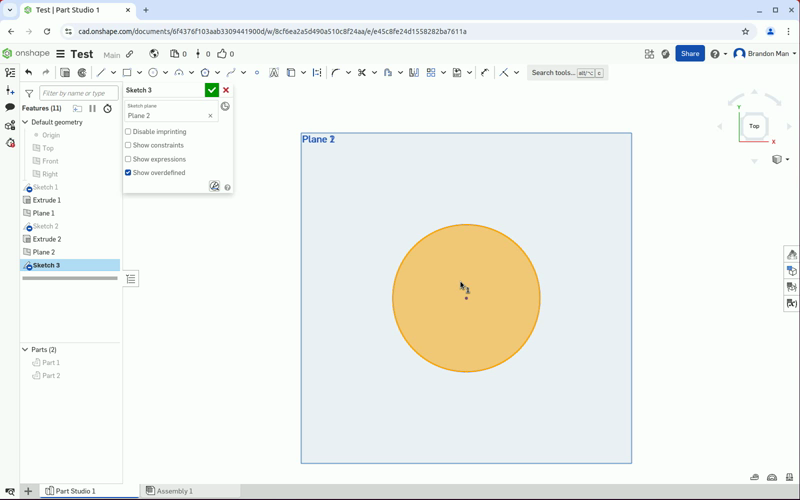
scroll(-6)
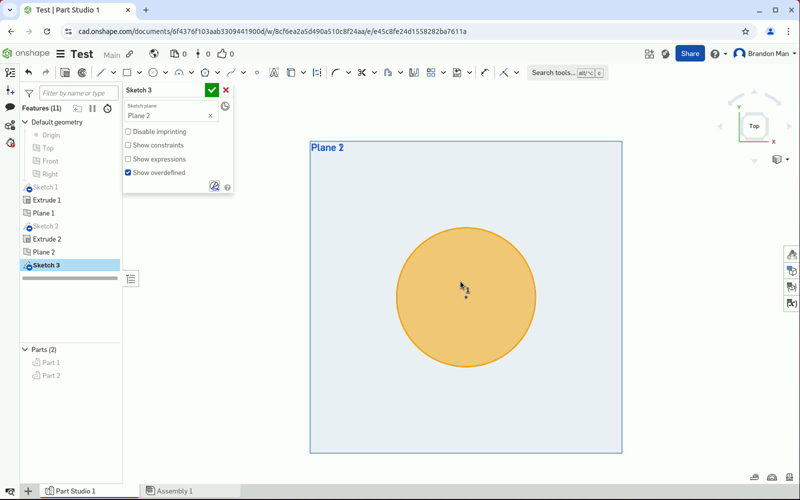
scroll(-6)
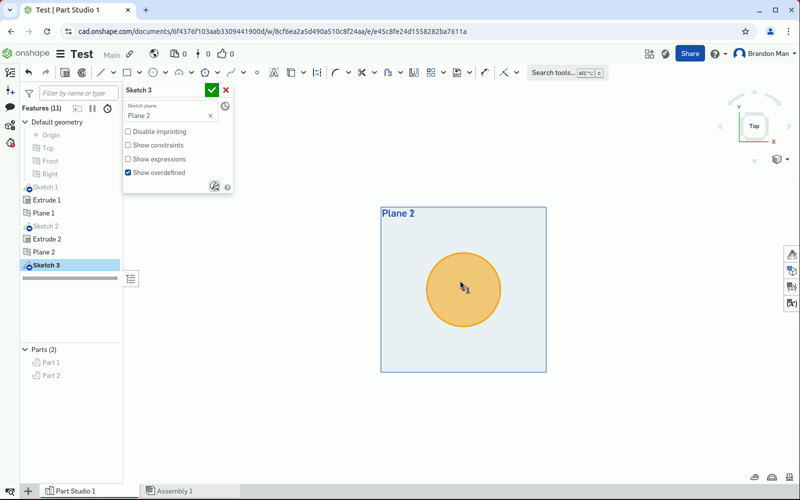
scroll(-6)
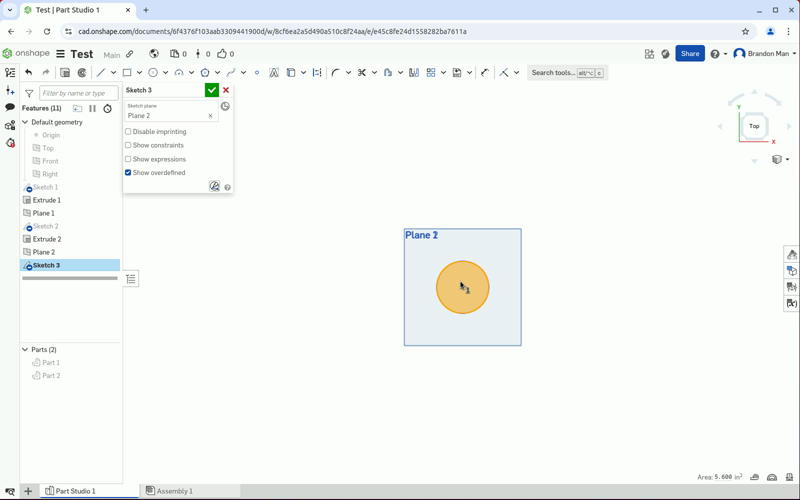
scroll(-6)
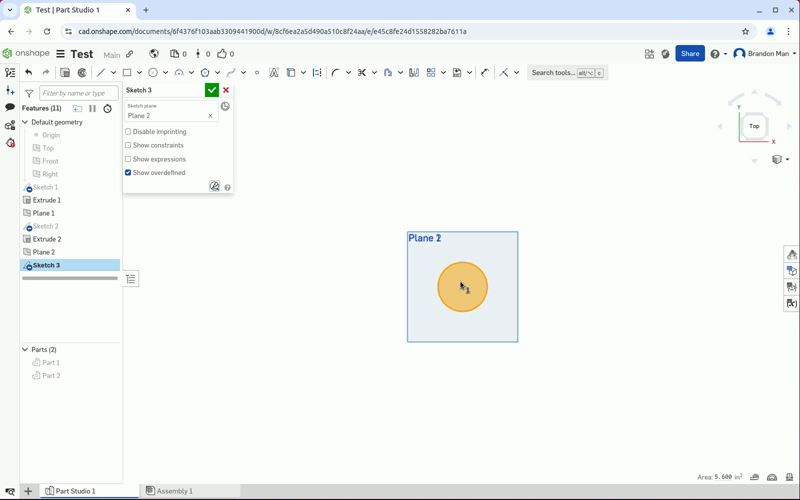
scroll(-6)
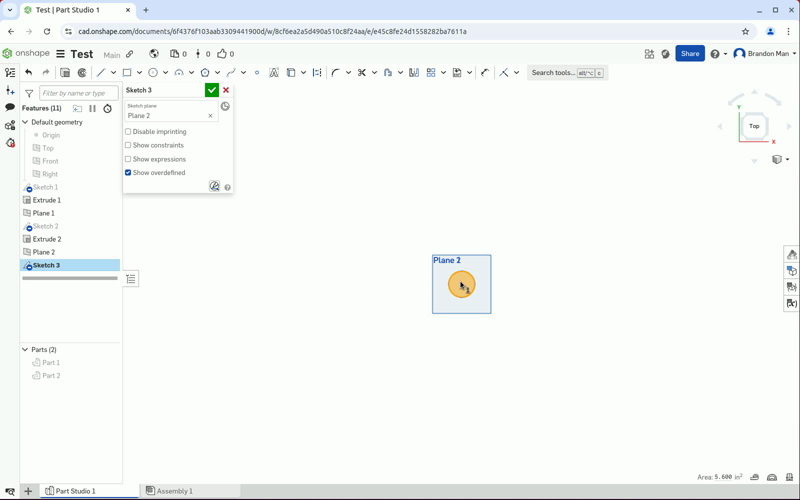
scroll(-6)
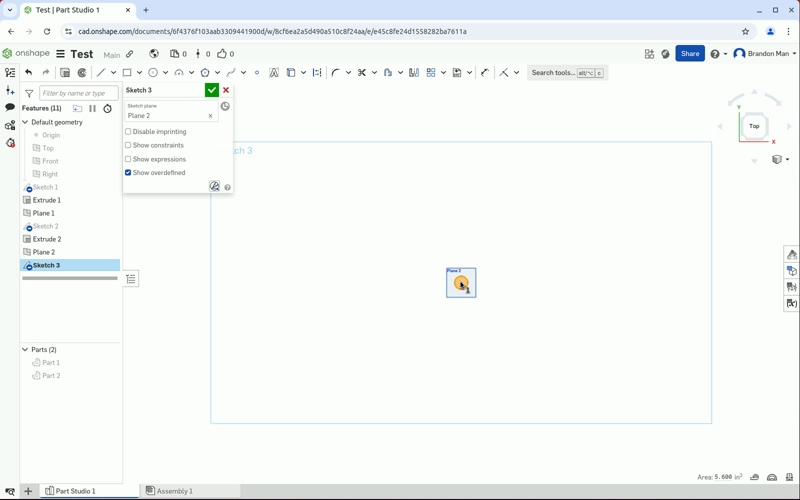
mouse_move(73, 352)
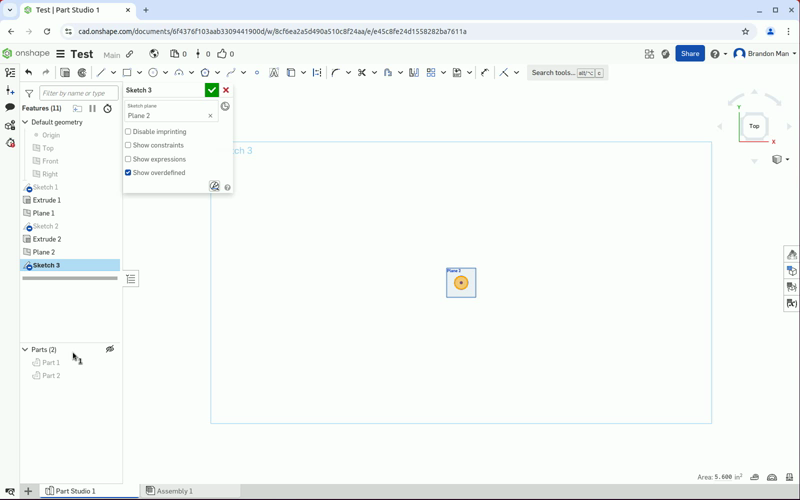
key(shift+y)
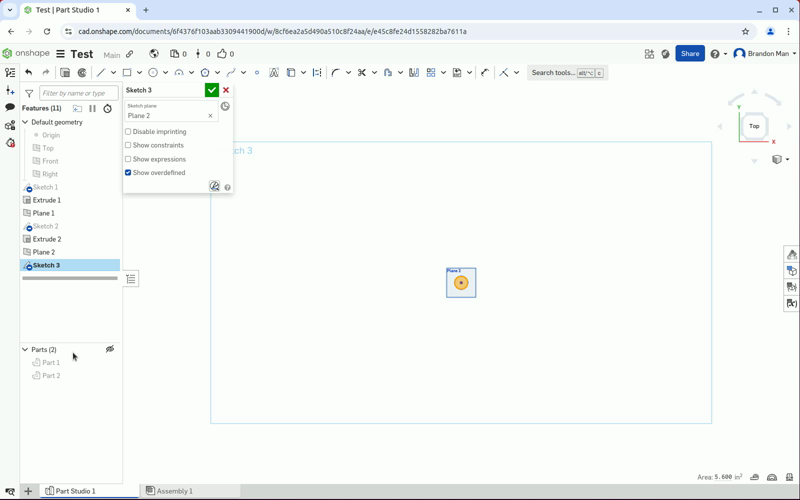
key(shift+e)
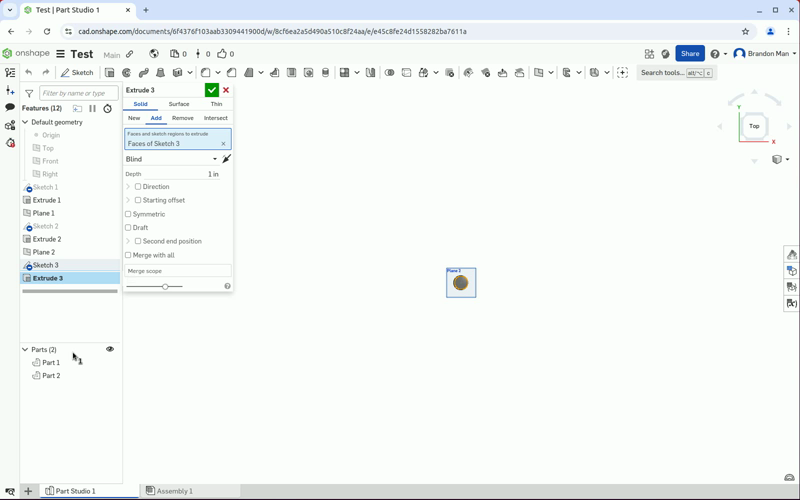
mouse_move(143, 106)
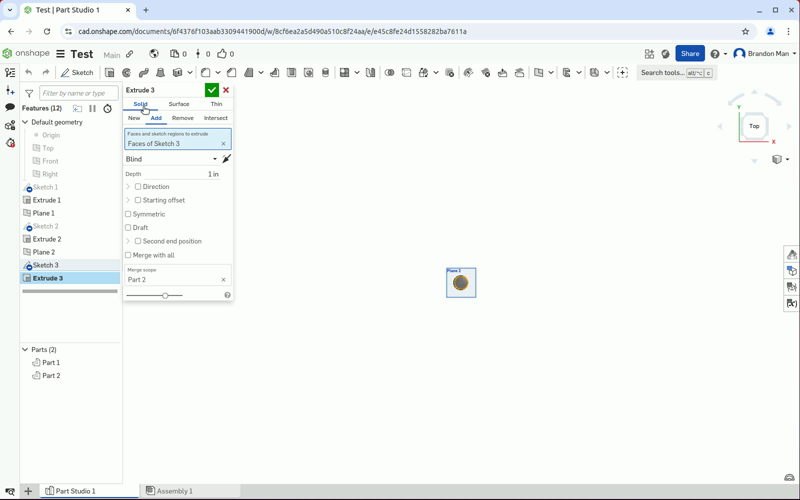
click(143, 106)
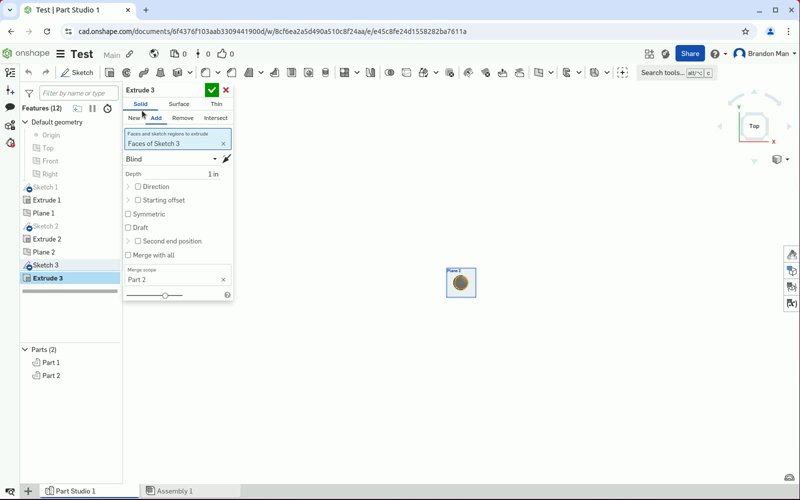
mouse_move(137, 120)
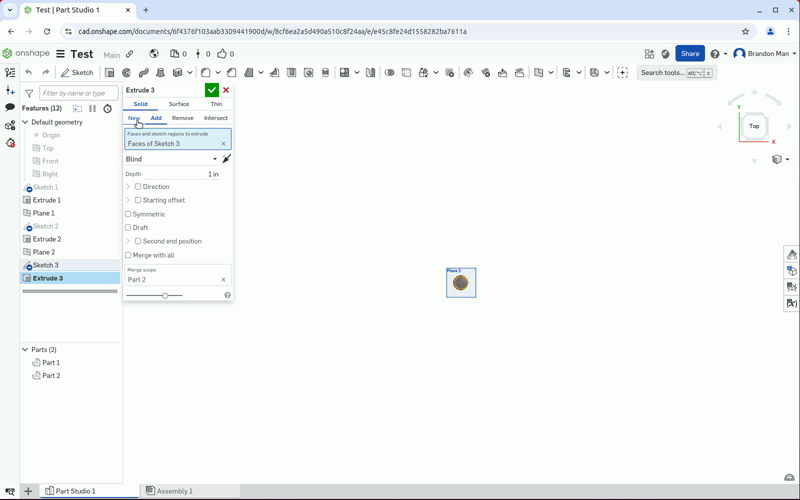
click(137, 120)
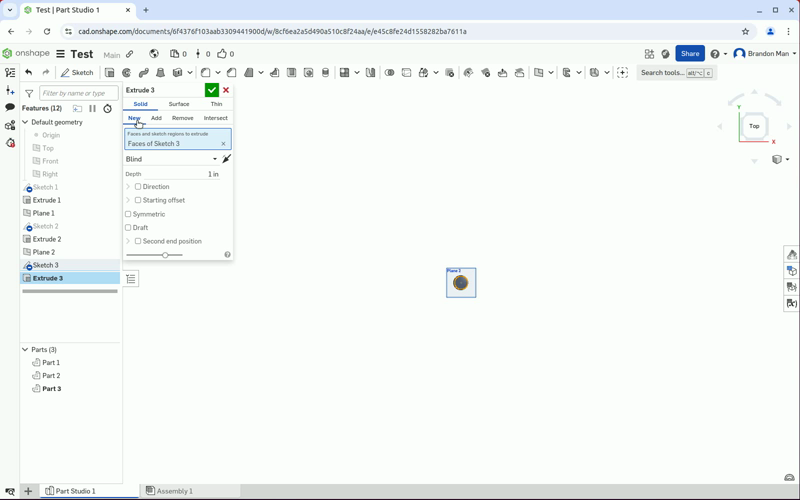
key(tab, 4)
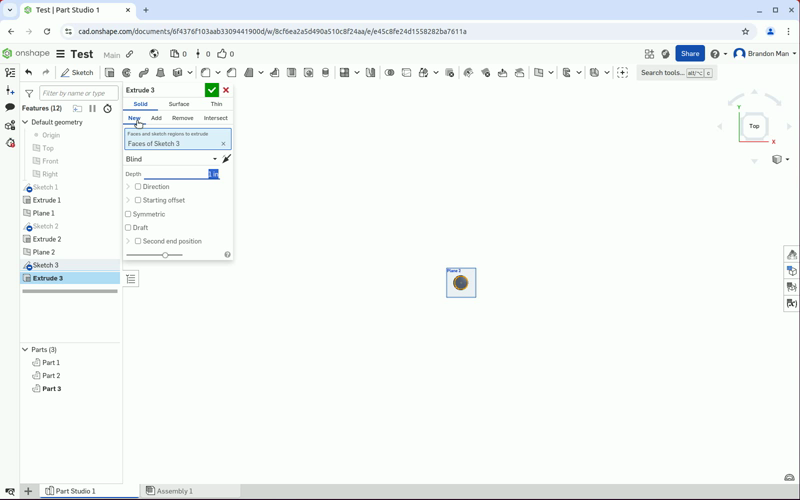
text(4.814)
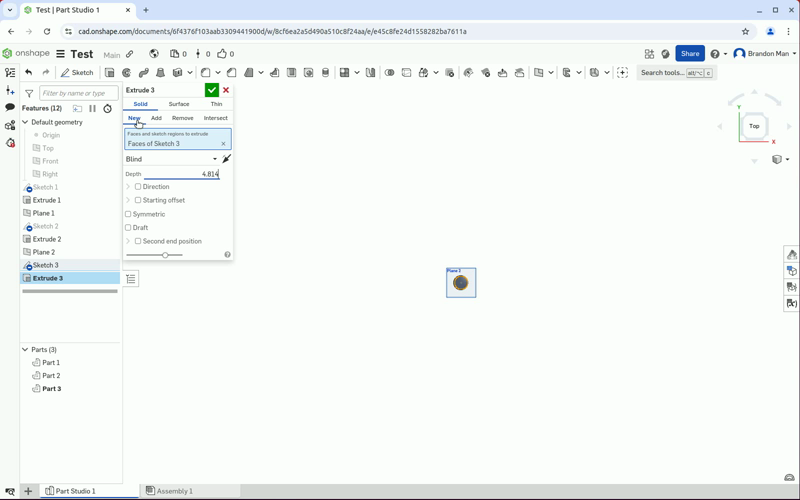
key(enter)
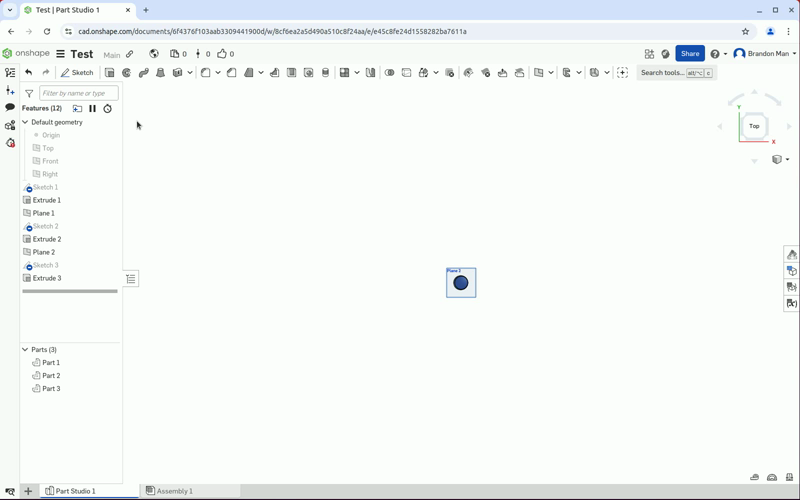
key(shift+h)
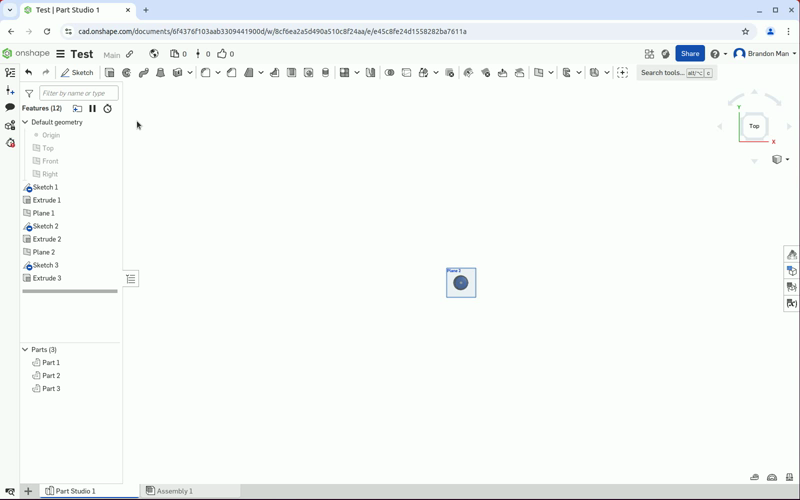
key(shift+h)
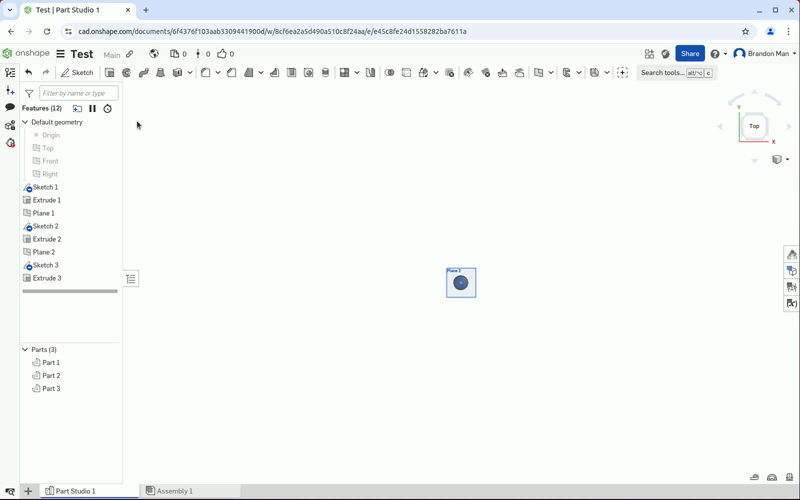
key(shift+7)
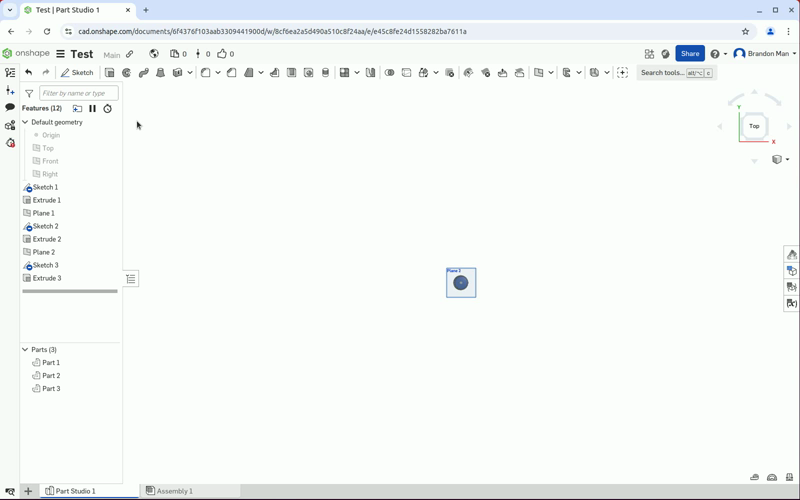
key(up, 3)
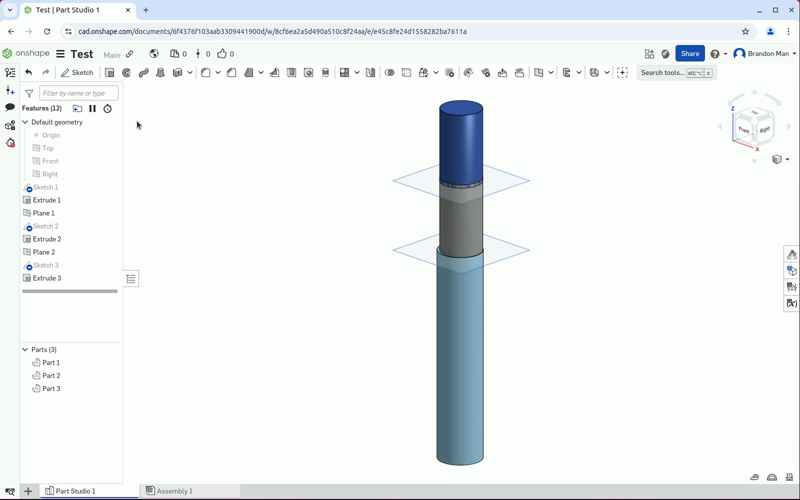
key(left, 3)
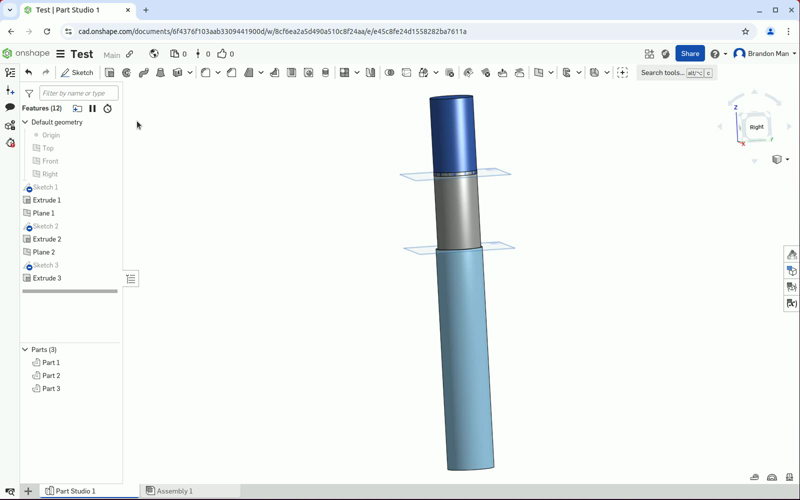
key(right, 3)
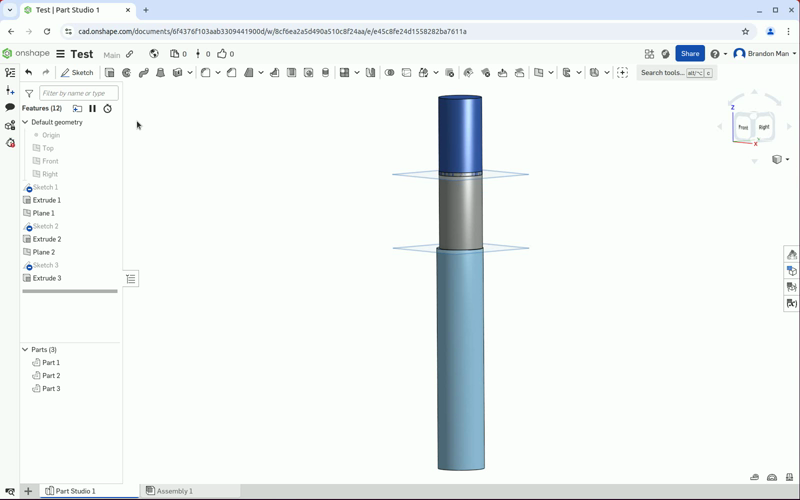
key(down, 3)
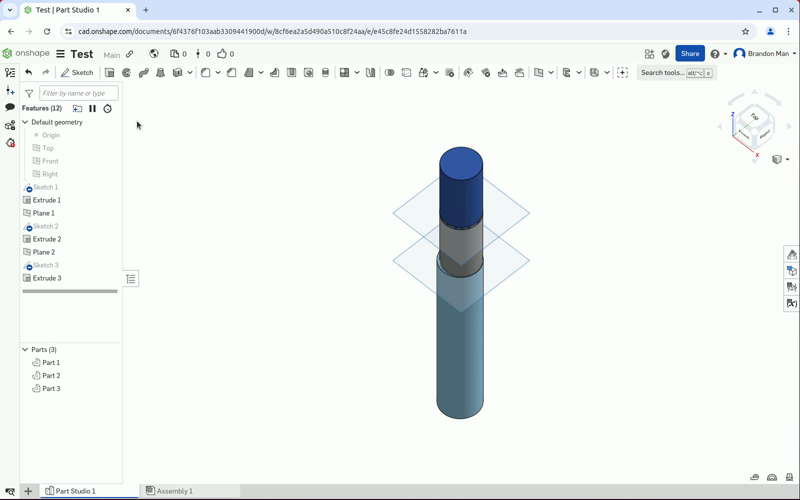
mouse_move(73, 189)
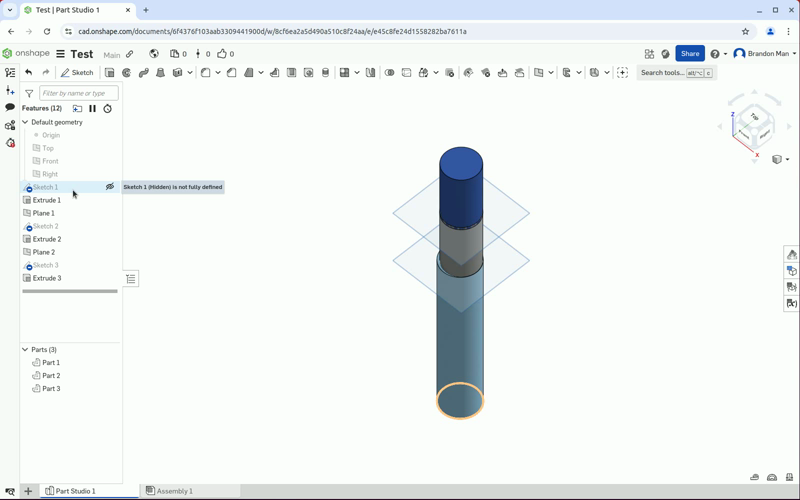
click(73, 189)